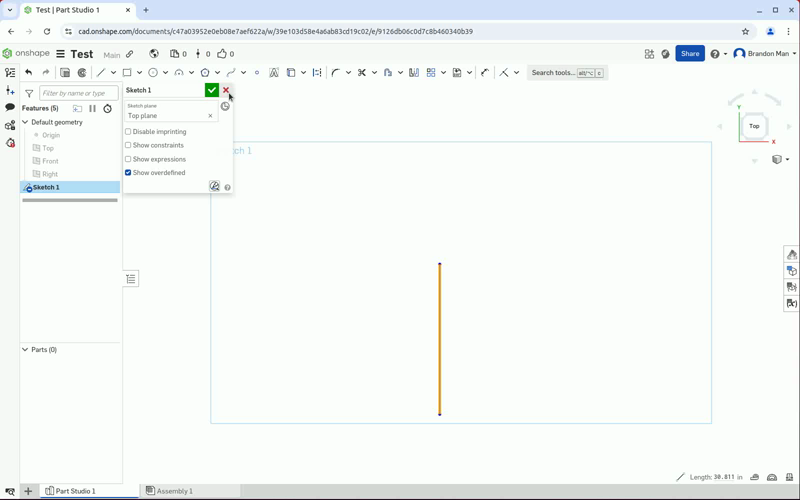
key(shift+h)
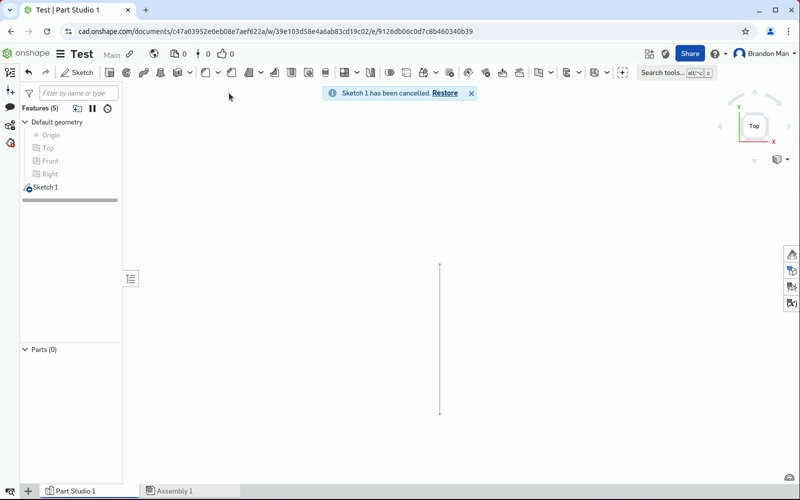
mouse_move(73, 352)
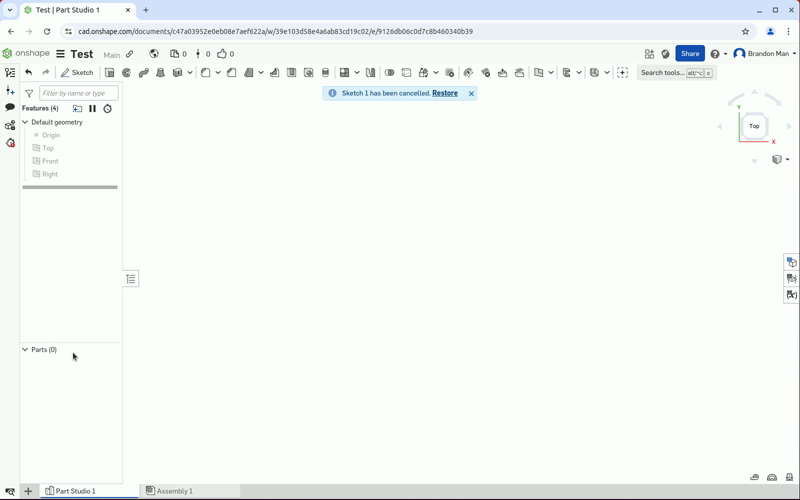
key(y)
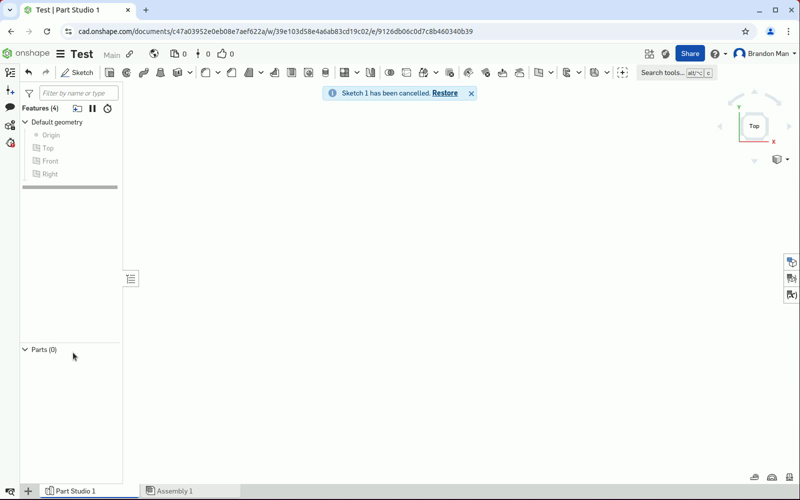
key(shift+p)
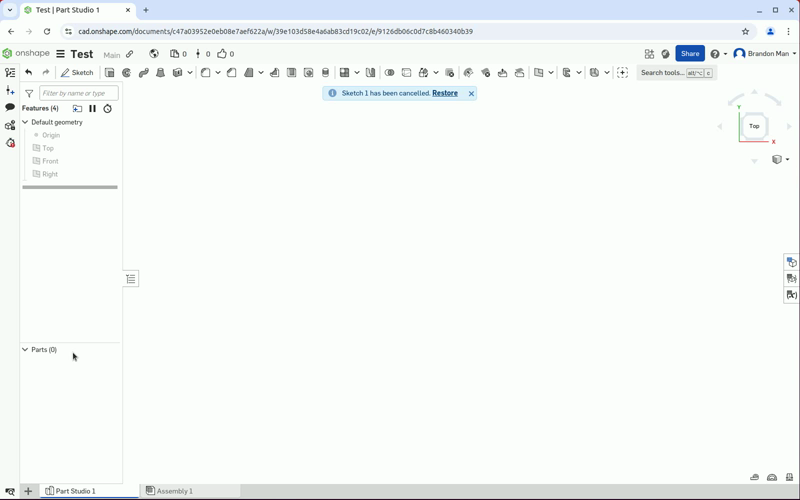
key(space)
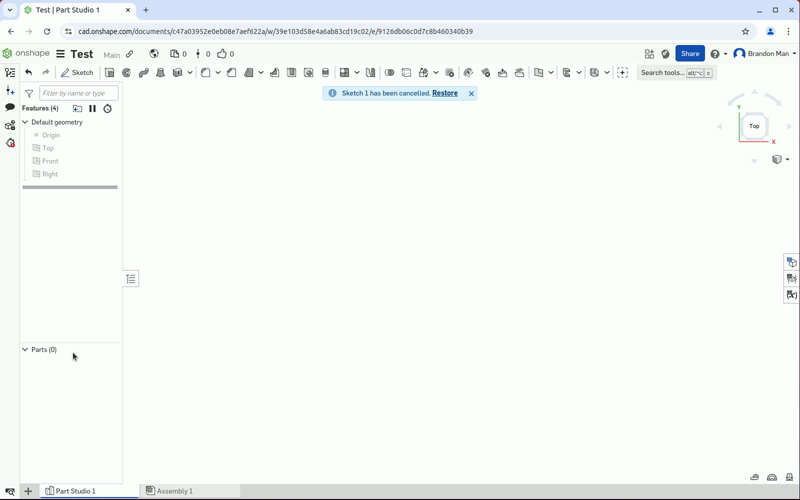
key_down(shift)
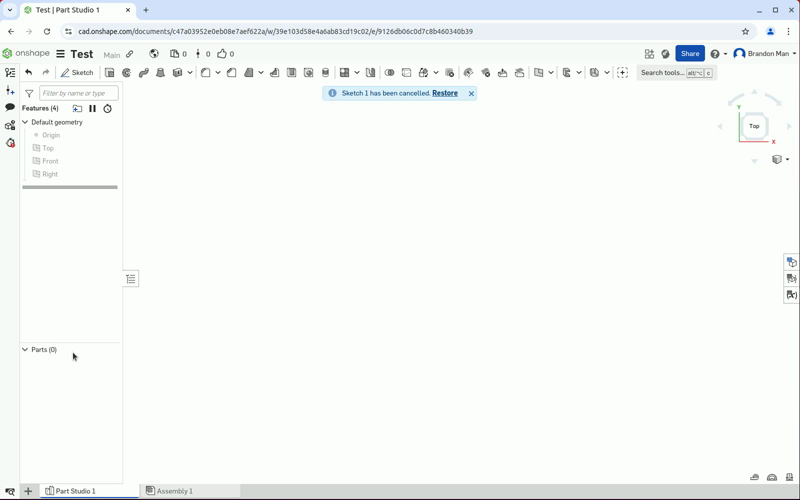
key(up)
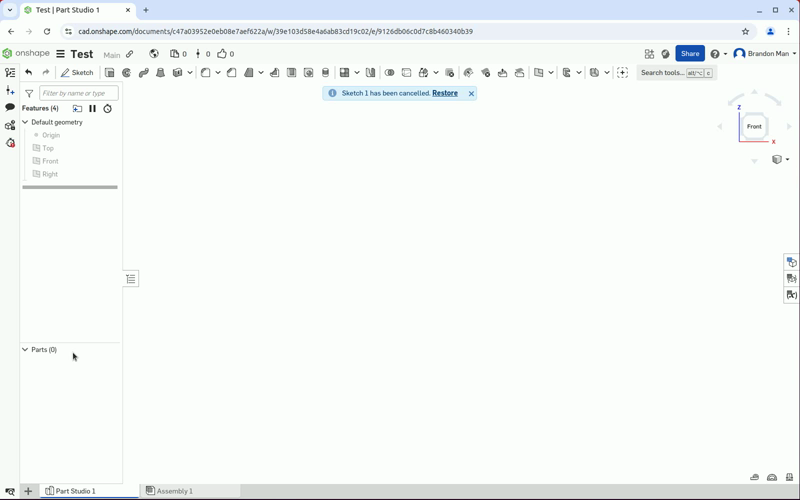
key_up(shift)
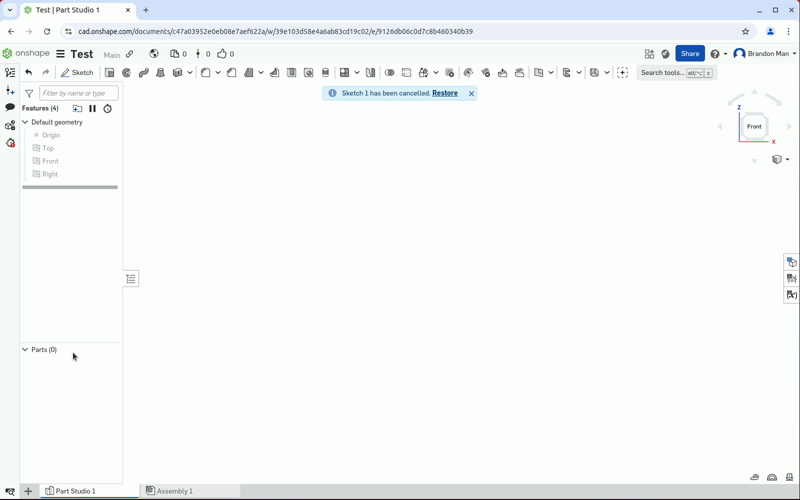
mouse_move(73, 352)
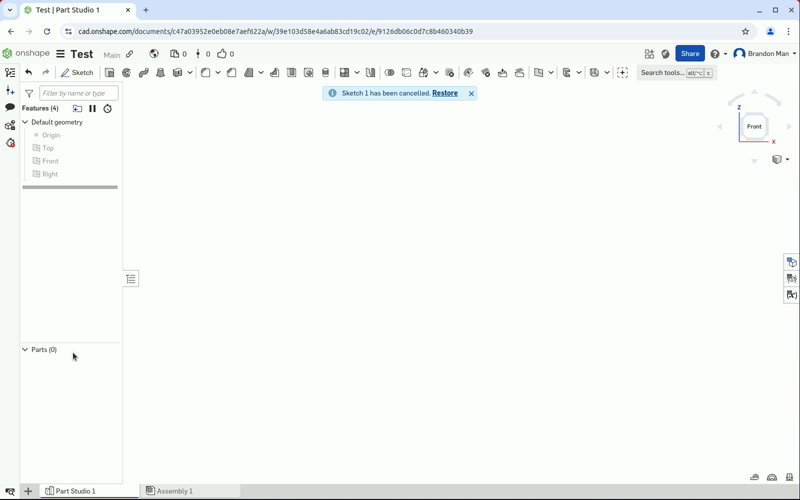
key(shift+y)
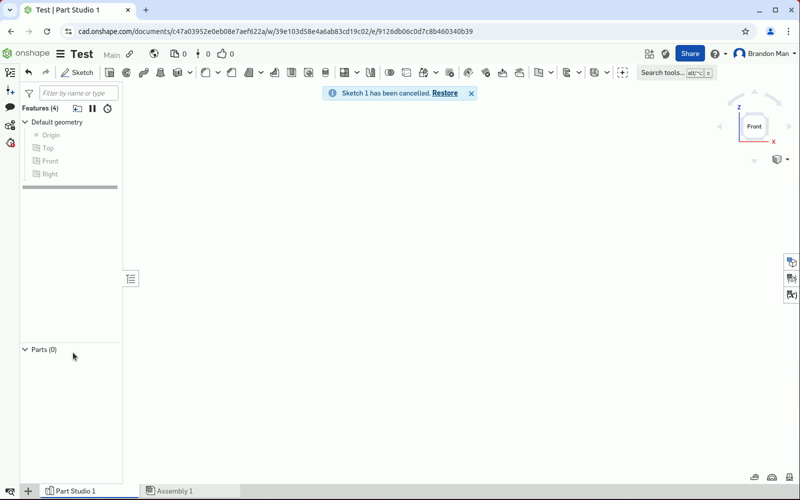
key(shift+s)
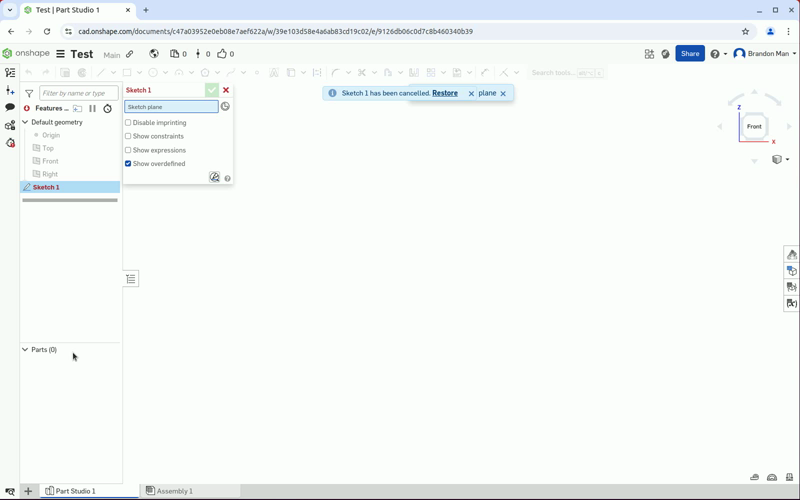
mouse_move(73, 163)
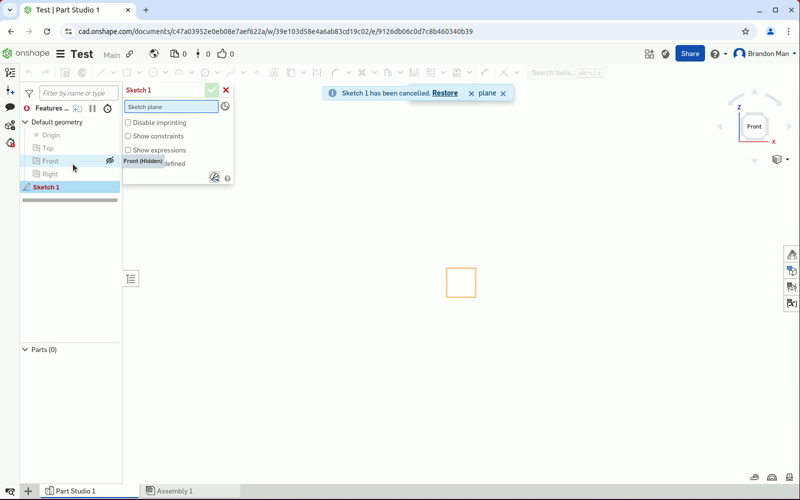
click(73, 163)
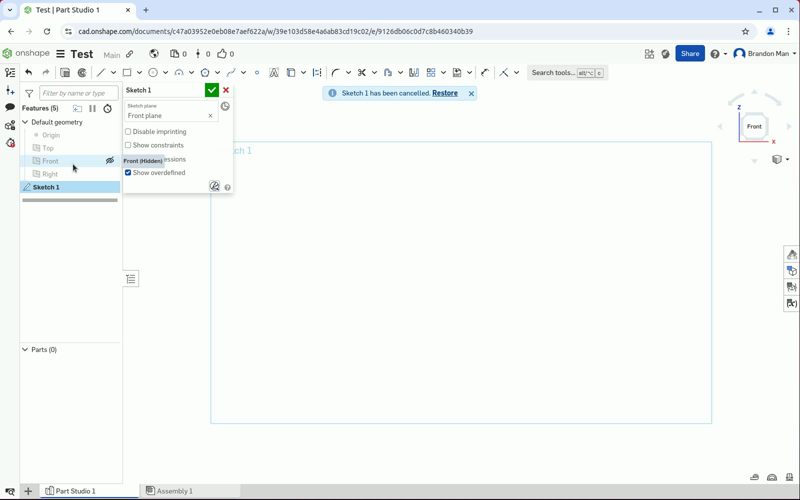
mouse_move(73, 352)
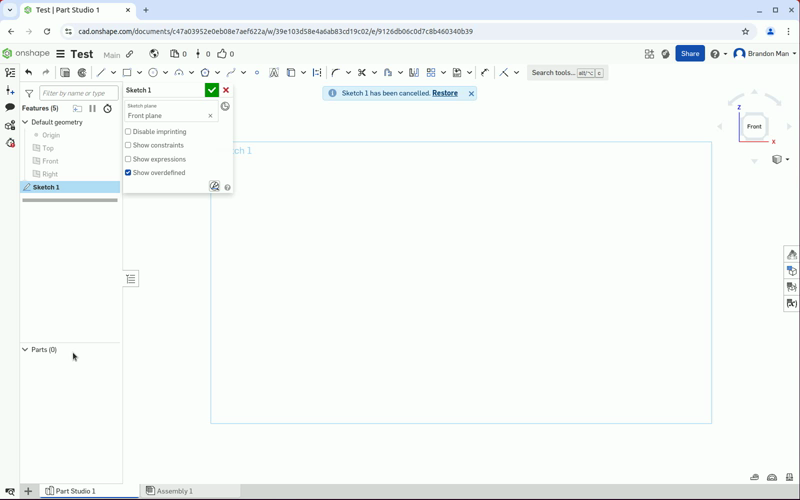
key(y)
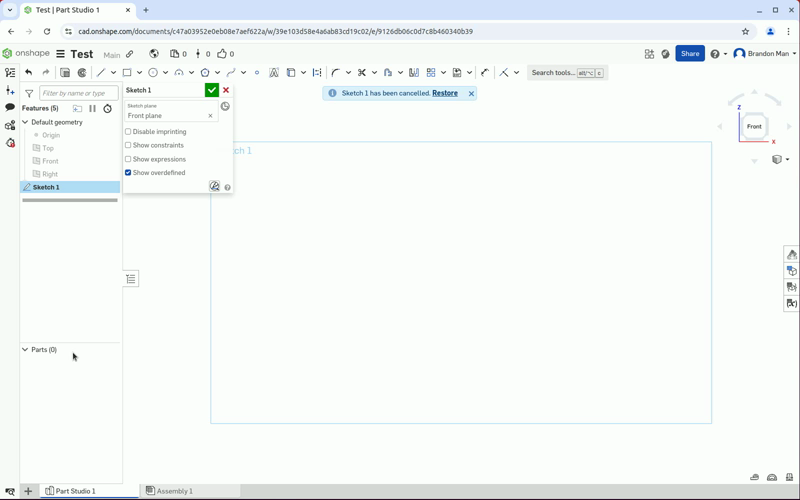
key(l)
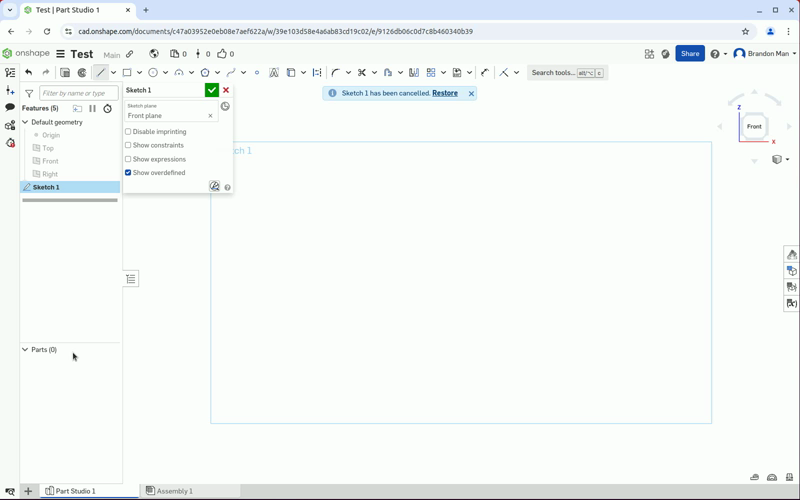
key_down(shift)
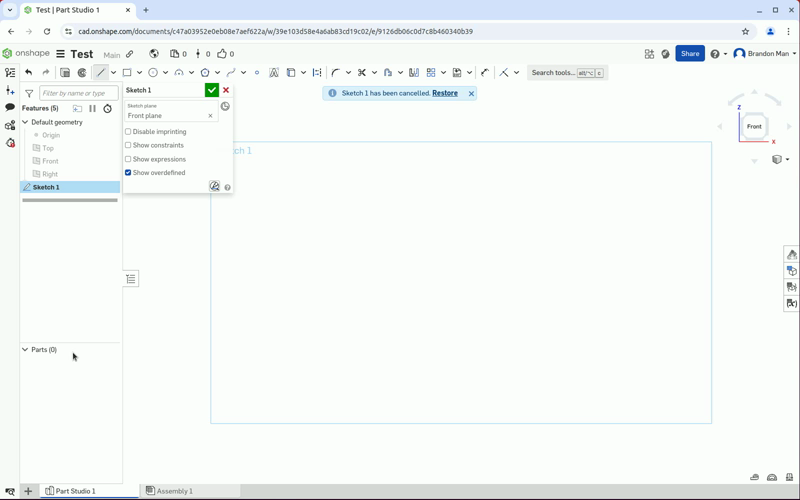
mouse_move(348, 340)
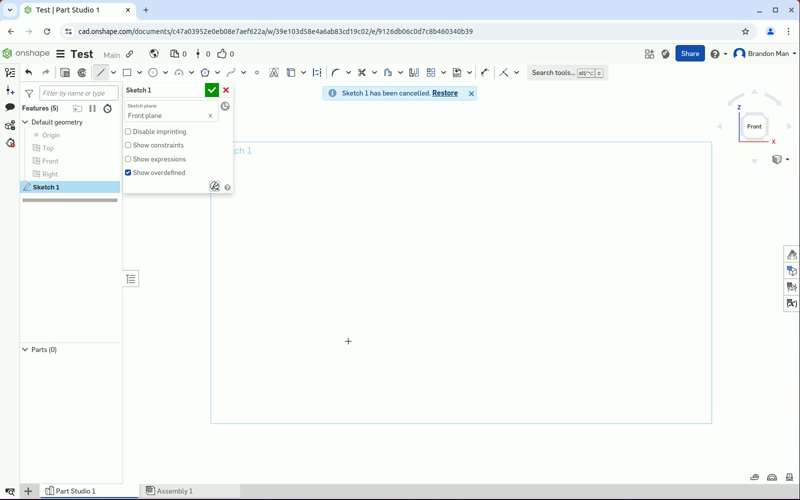
click(348, 340)
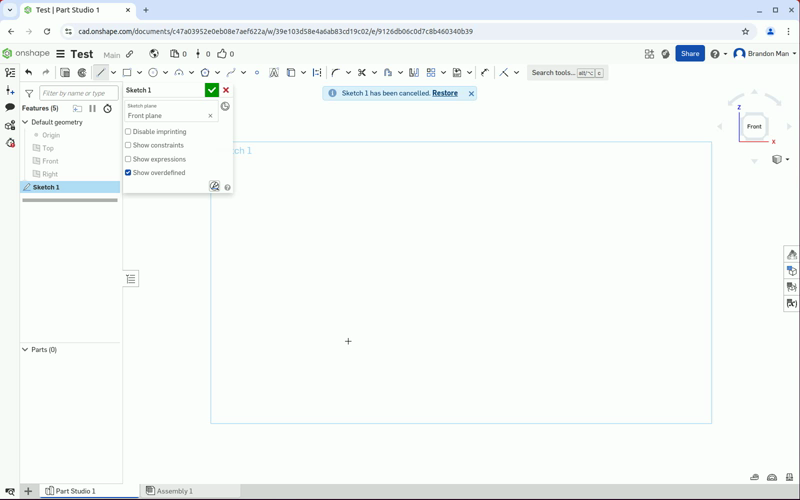
key_up(shift)
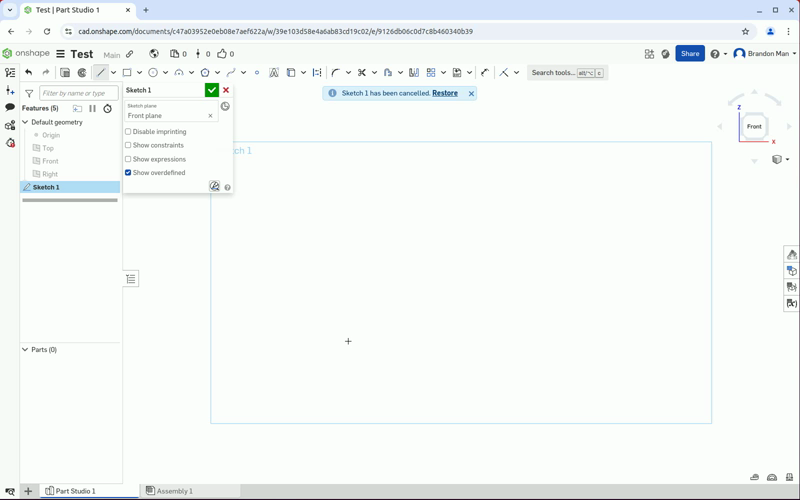
key_down(shift)
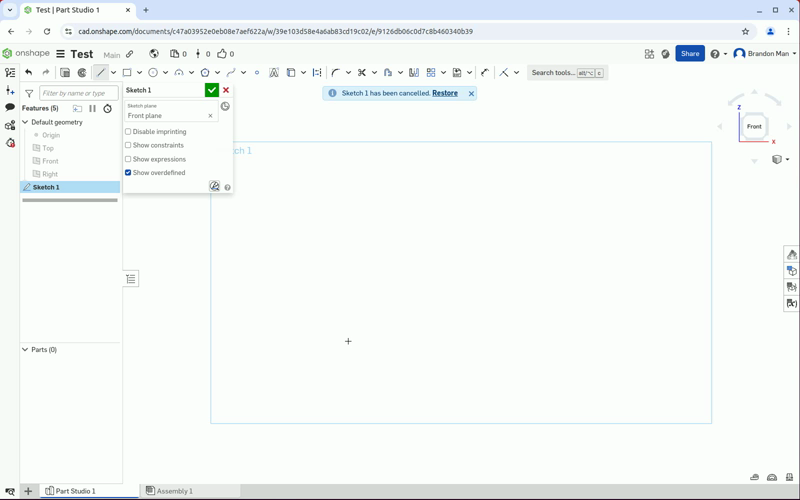
mouse_move(543, 340)
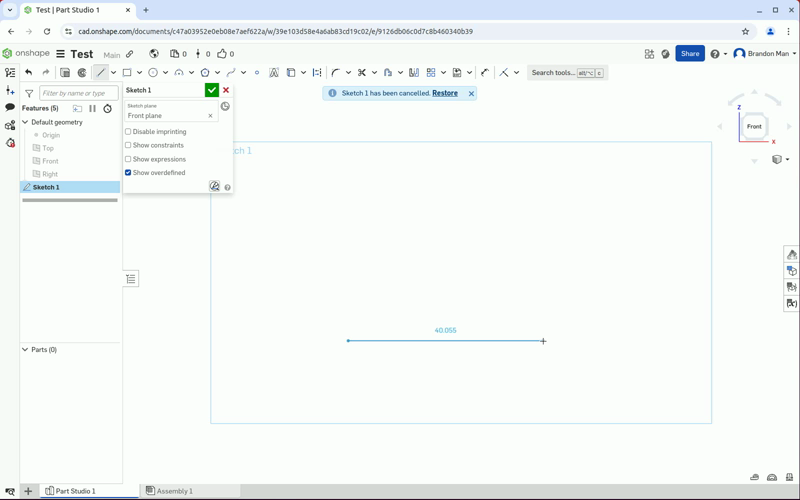
click(543, 340)
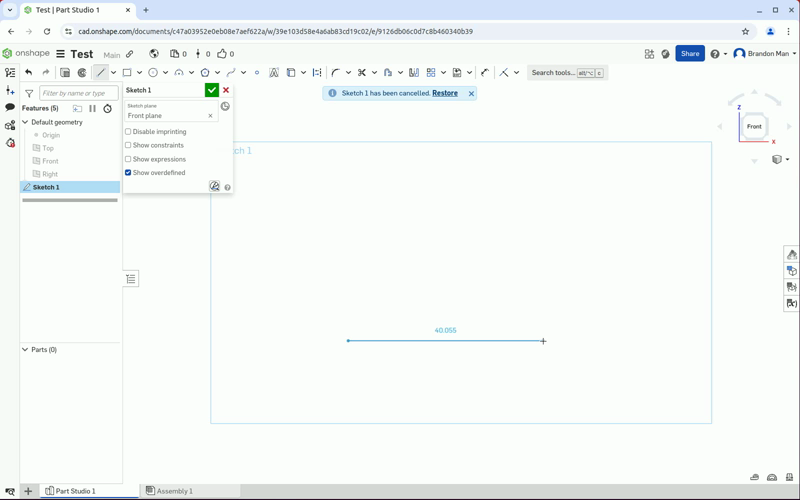
key_up(shift)
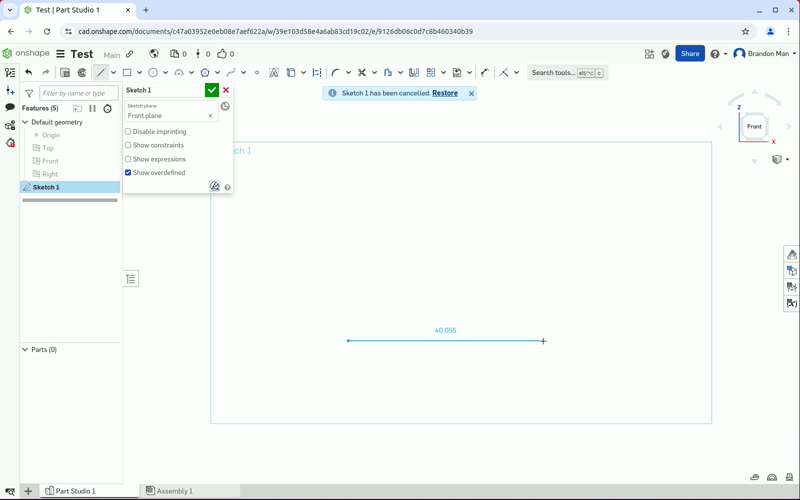
key_down(shift)
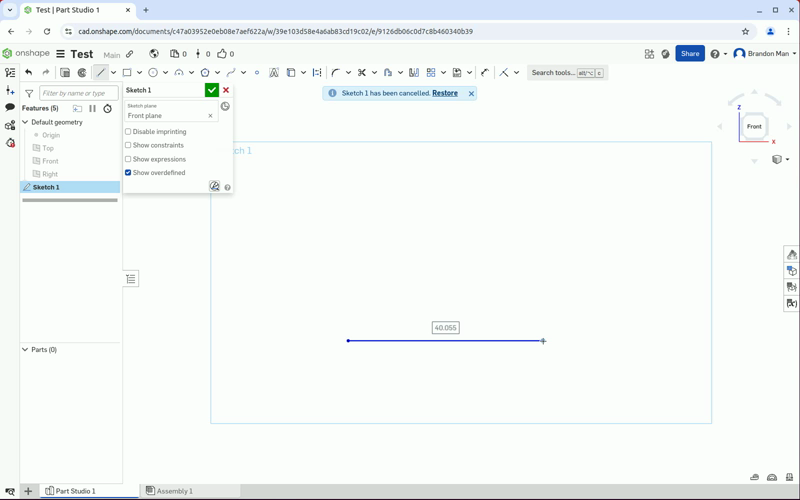
mouse_move(543, 217)
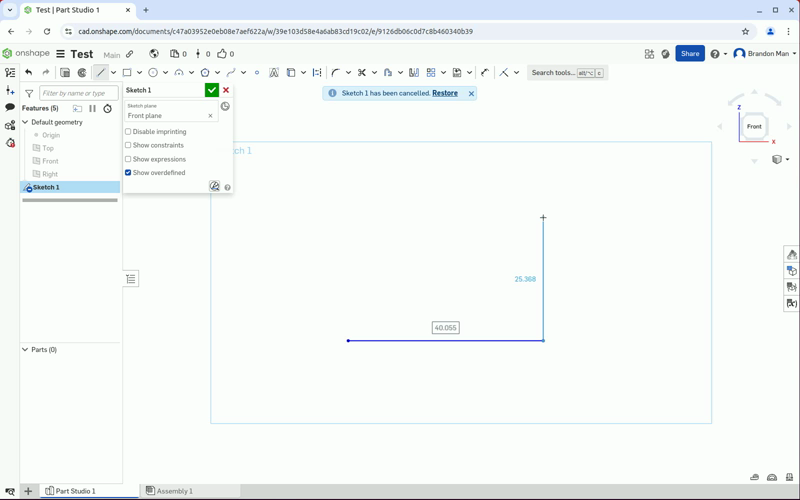
click(543, 217)
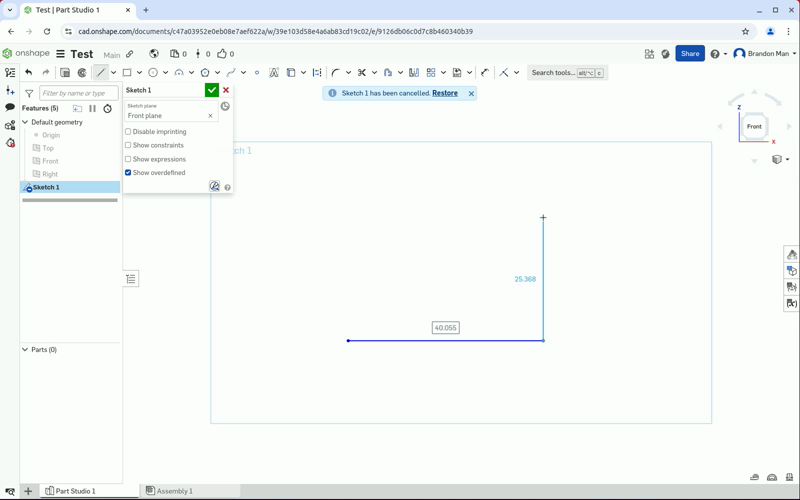
key_up(shift)
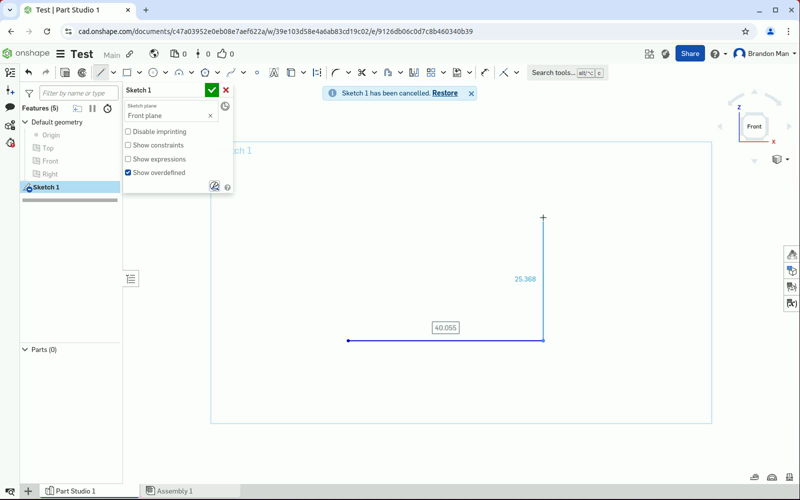
key_down(shift)
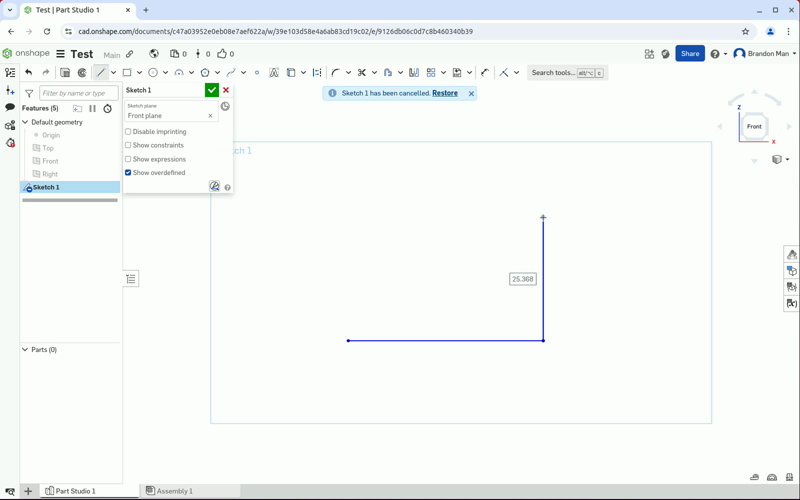
mouse_move(348, 217)
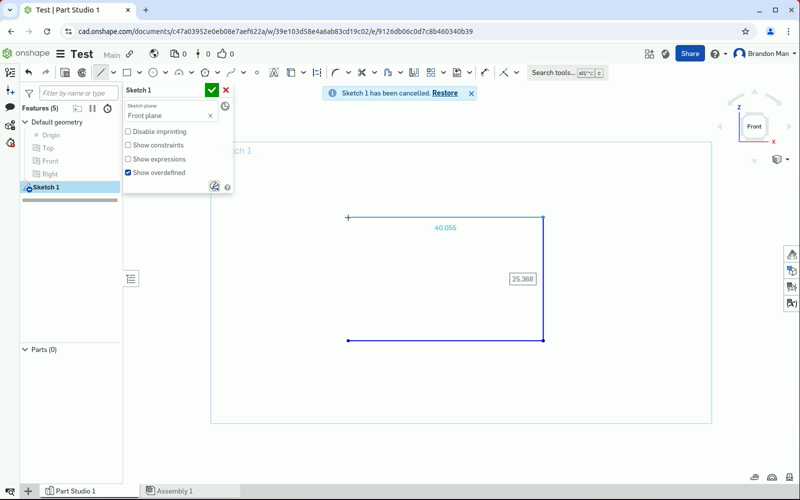
click(348, 217)
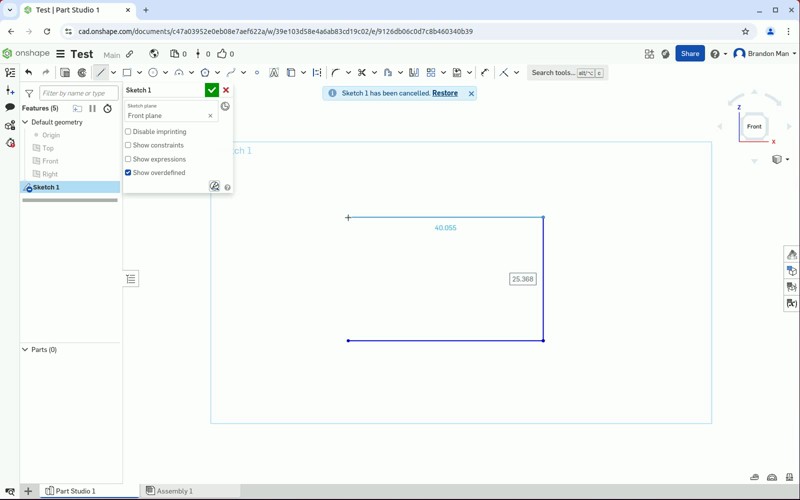
key_up(shift)
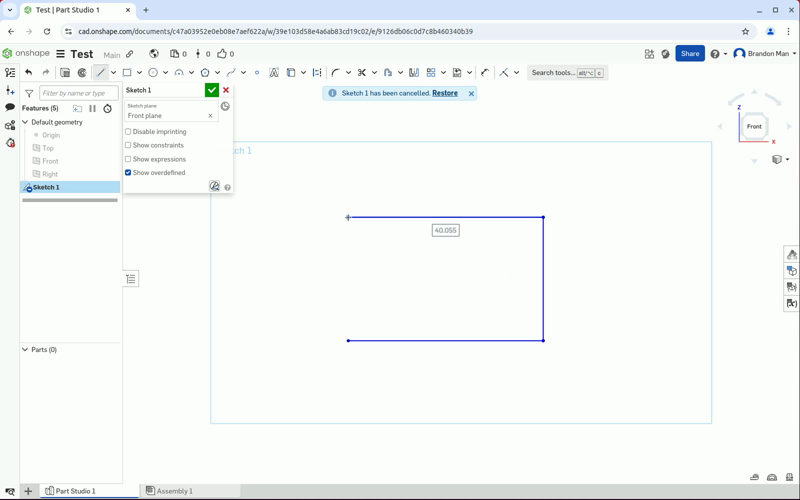
key_down(shift)
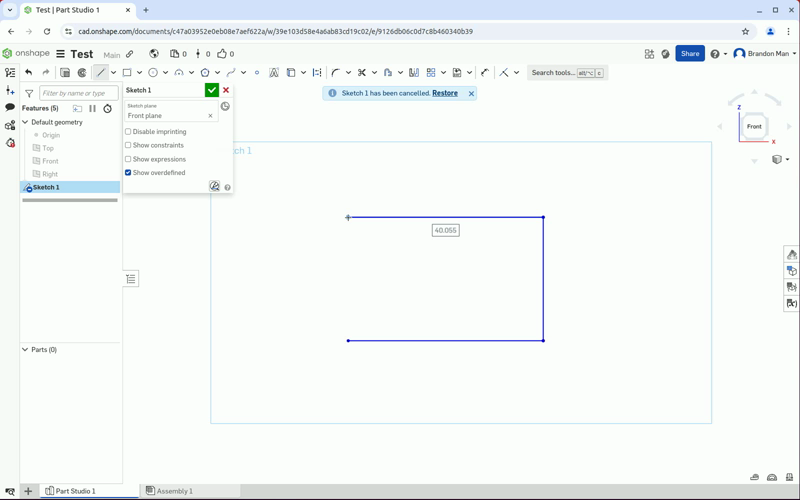
mouse_move(348, 340)
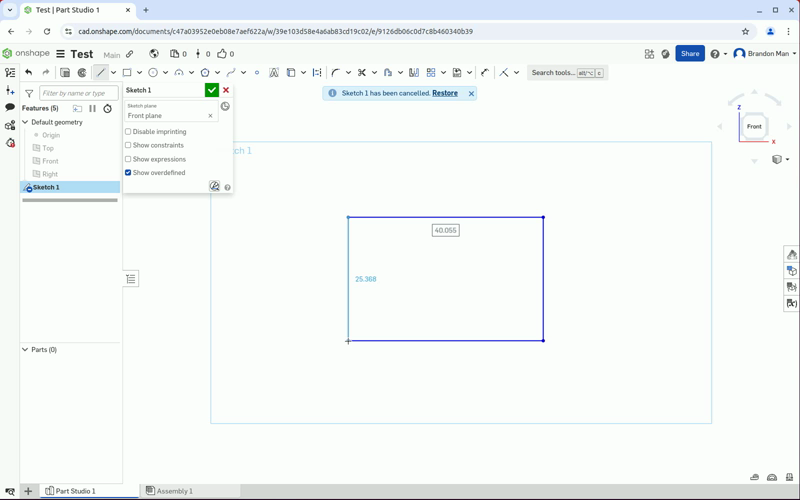
key_up(shift)
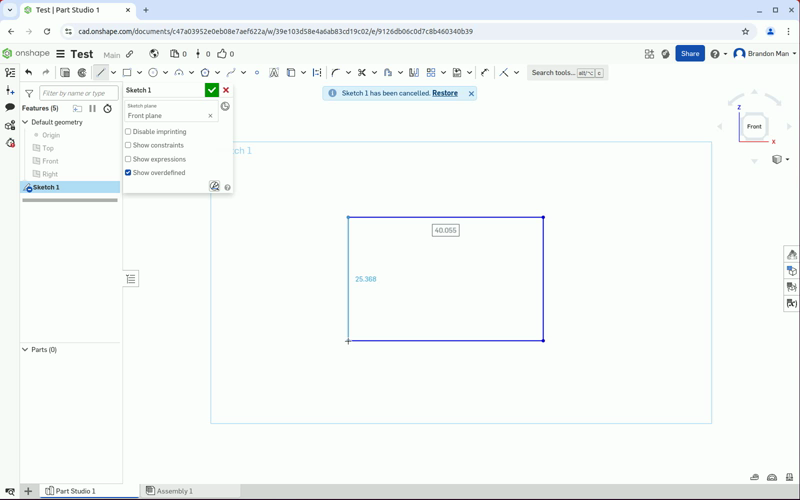
click(348, 340)
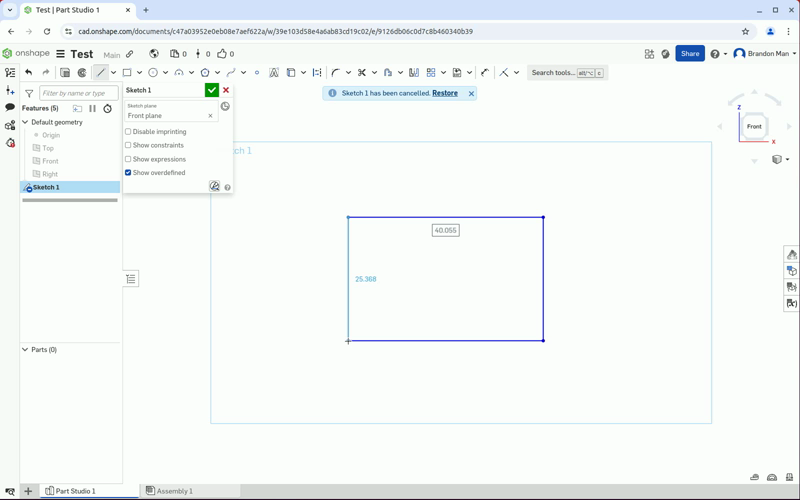
key(esc)
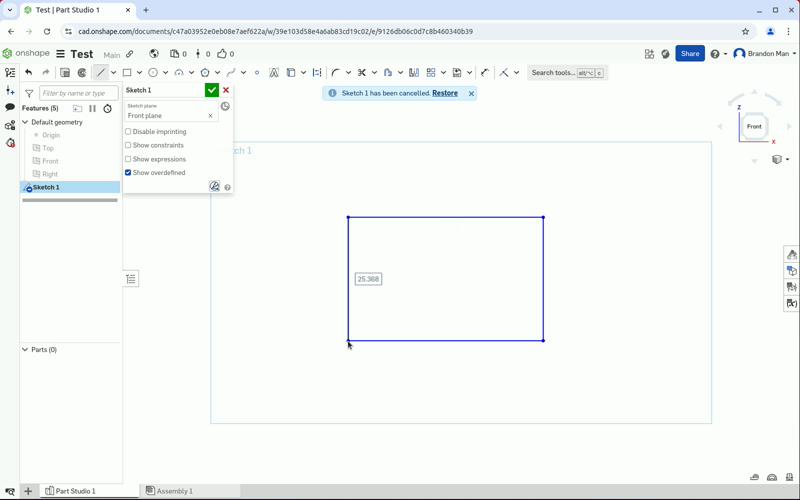
mouse_move(390, 283)
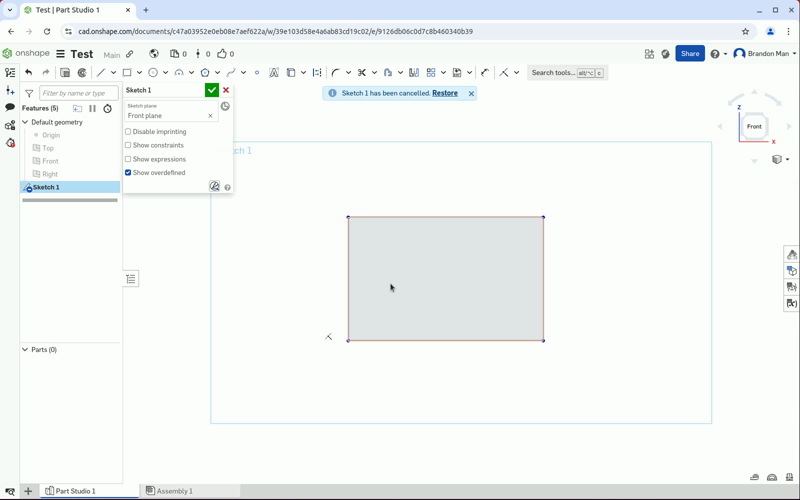
click(390, 283)
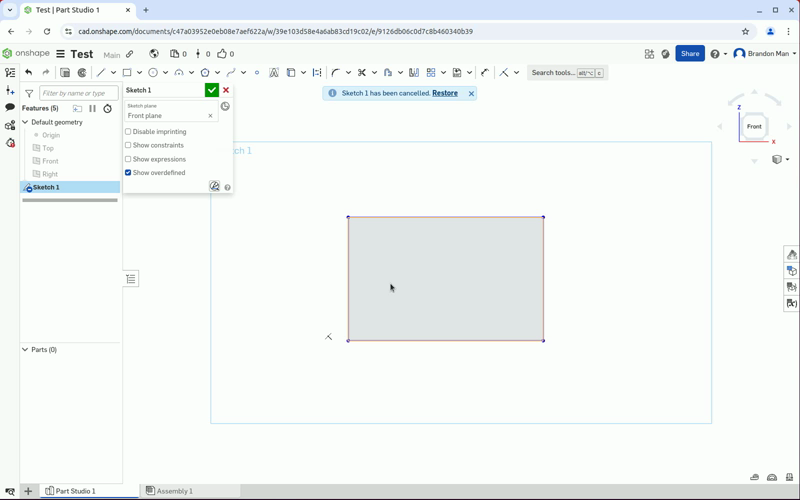
mouse_move(73, 352)
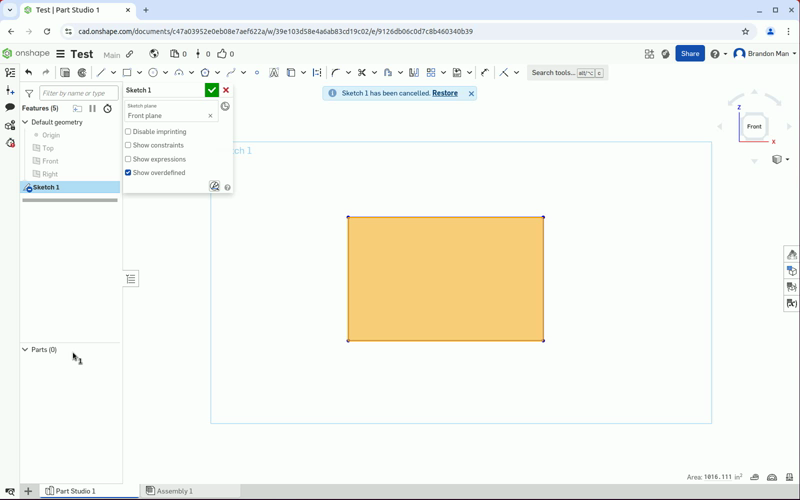
key(shift+y)
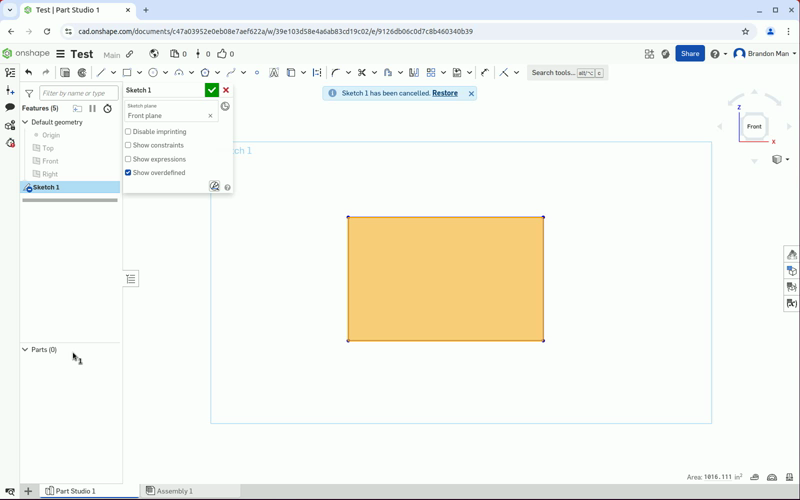
key(shift+e)
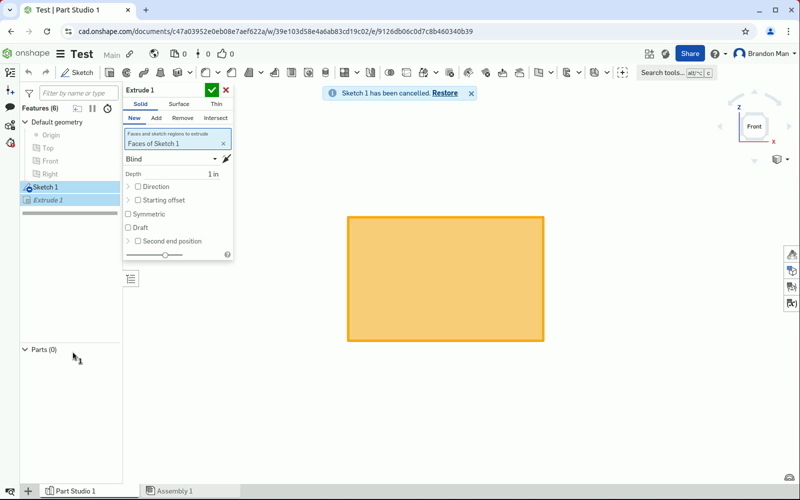
mouse_move(143, 106)
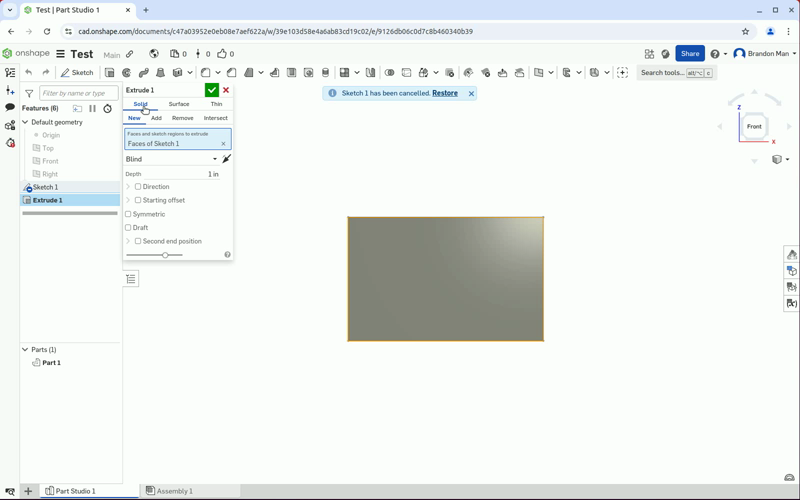
click(143, 106)
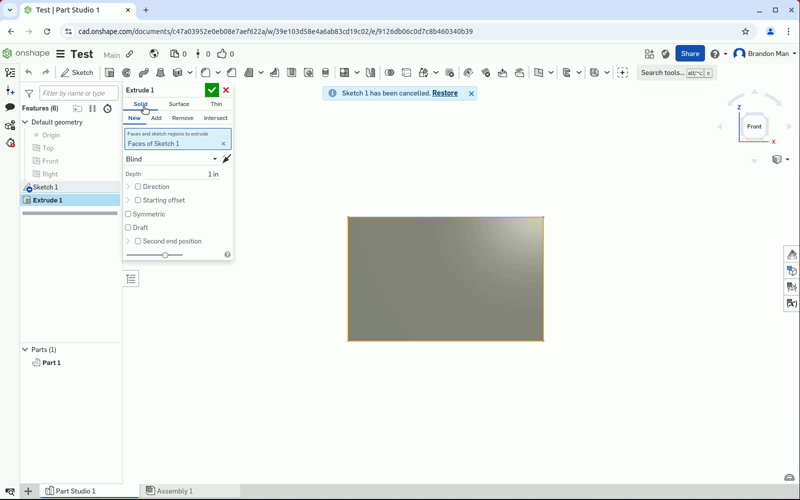
mouse_move(137, 120)
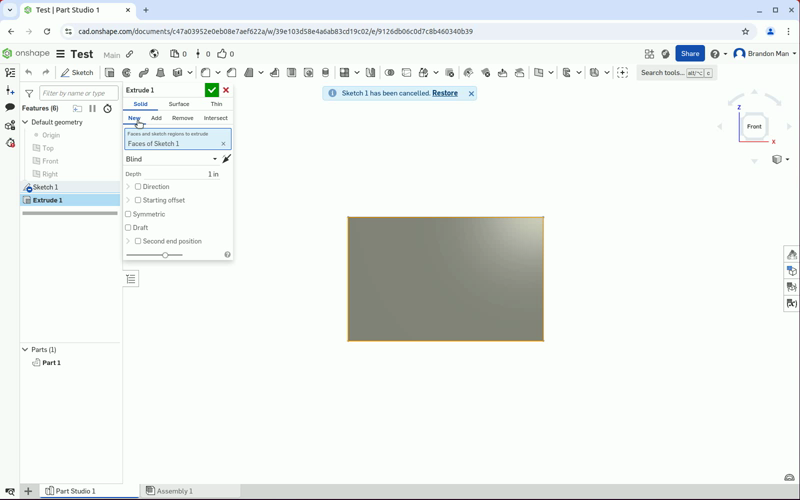
click(137, 120)
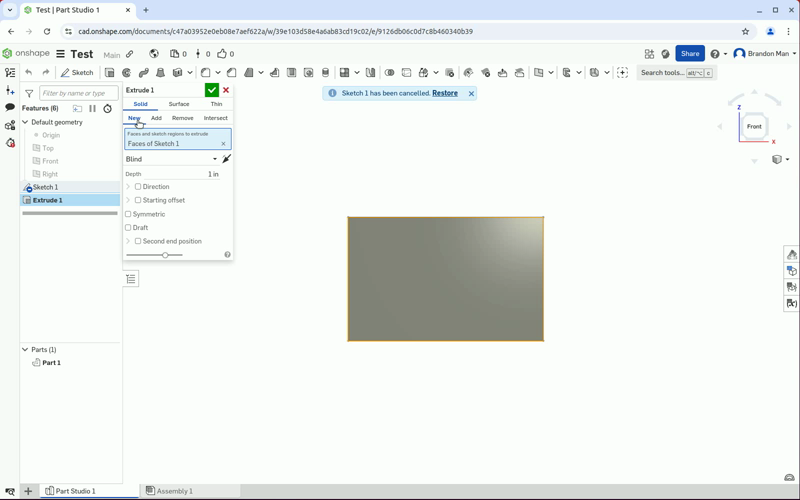
key(tab, 4)
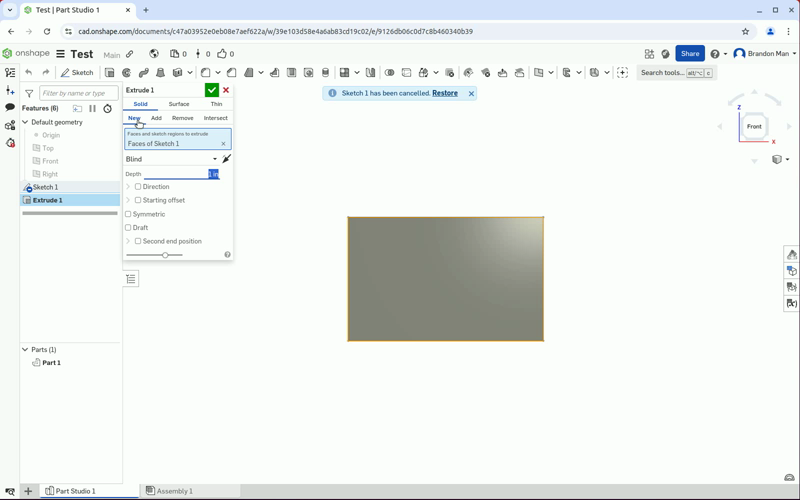
text(10.351)
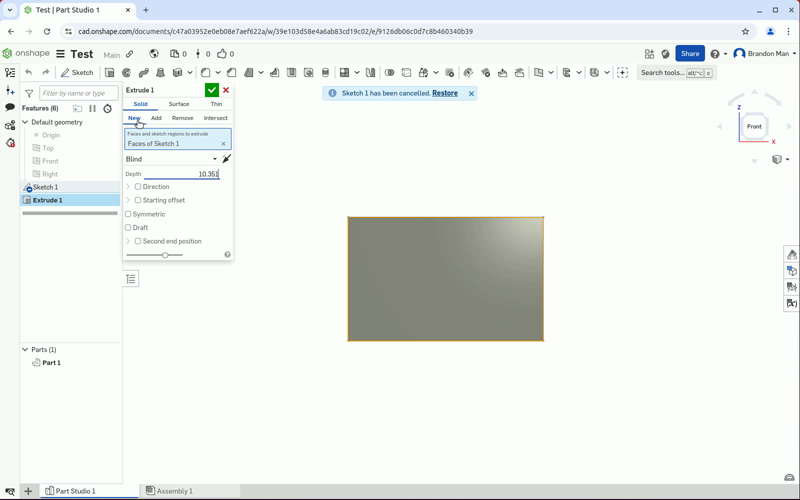
key(enter)
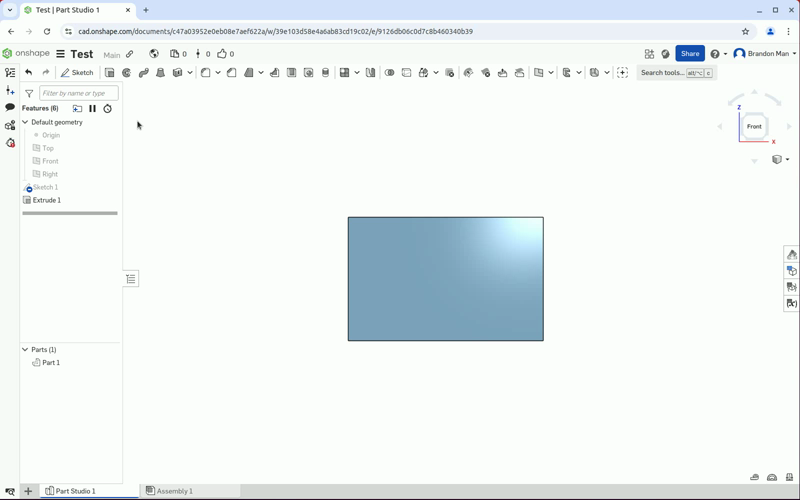
key(shift+h)
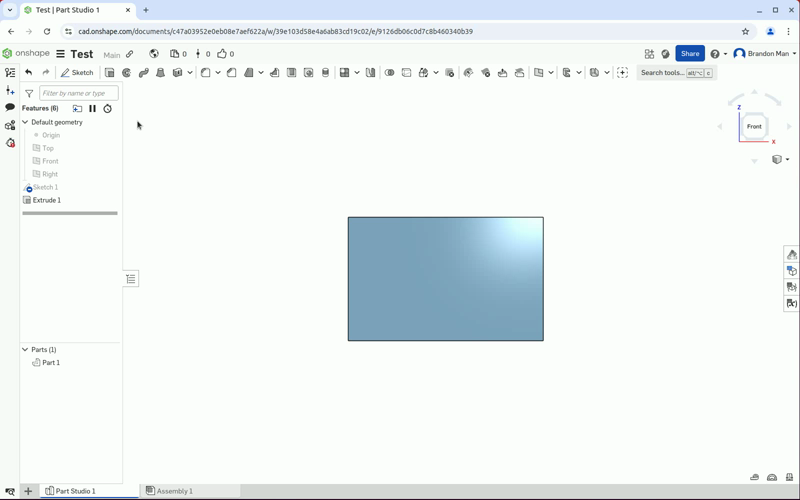
key(shift+h)
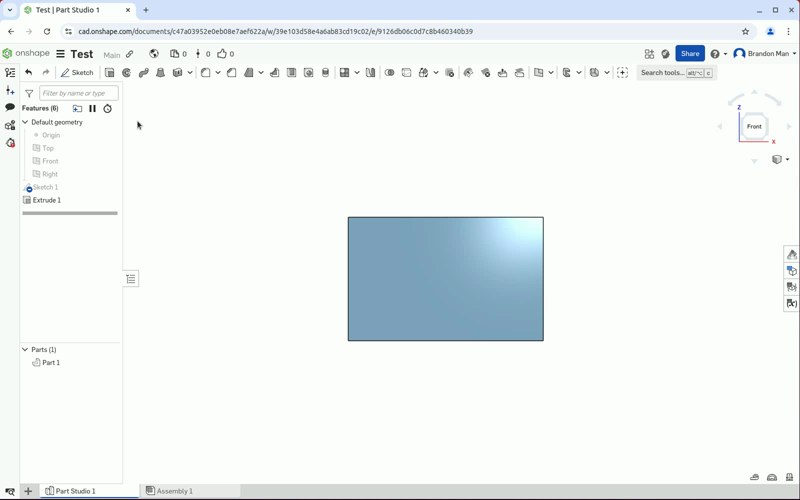
mouse_move(73, 189)
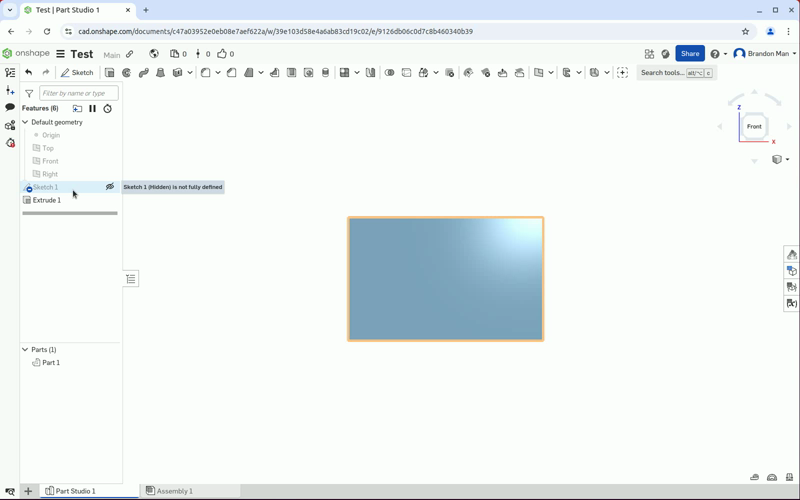
click(73, 189)
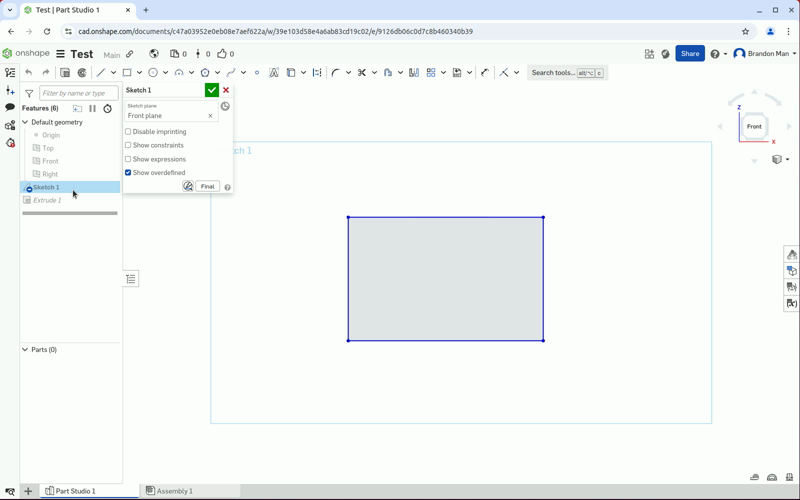
mouse_move(229, 92)
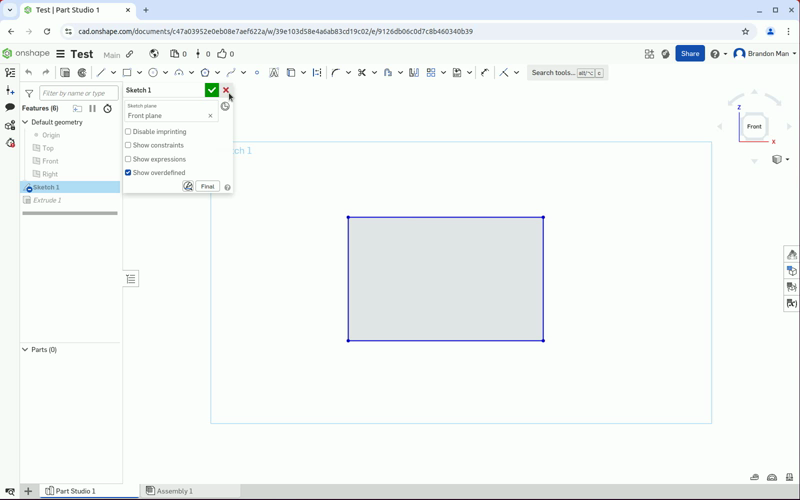
click(229, 92)
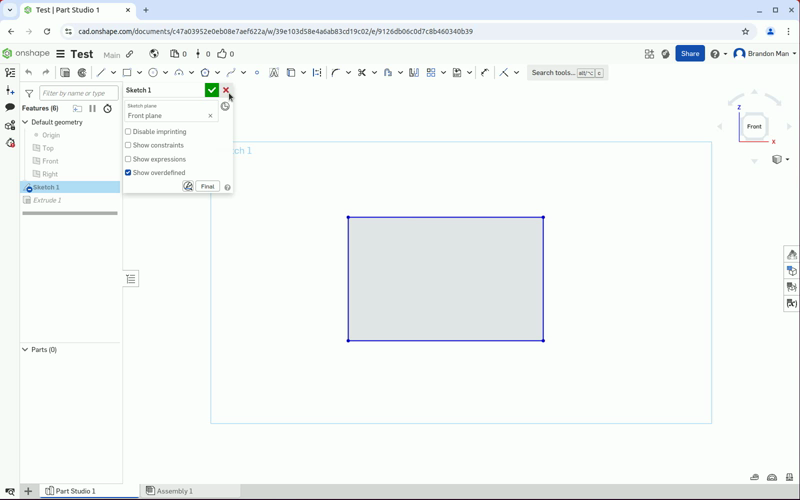
key(shift+s)
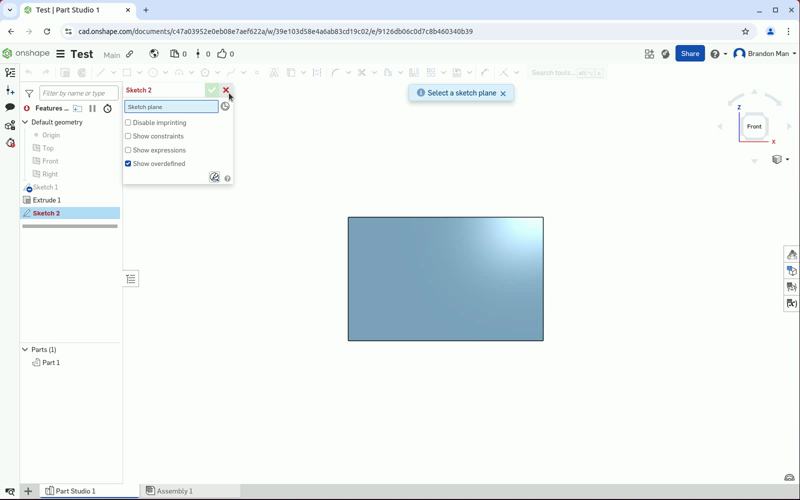
mouse_move(73, 163)
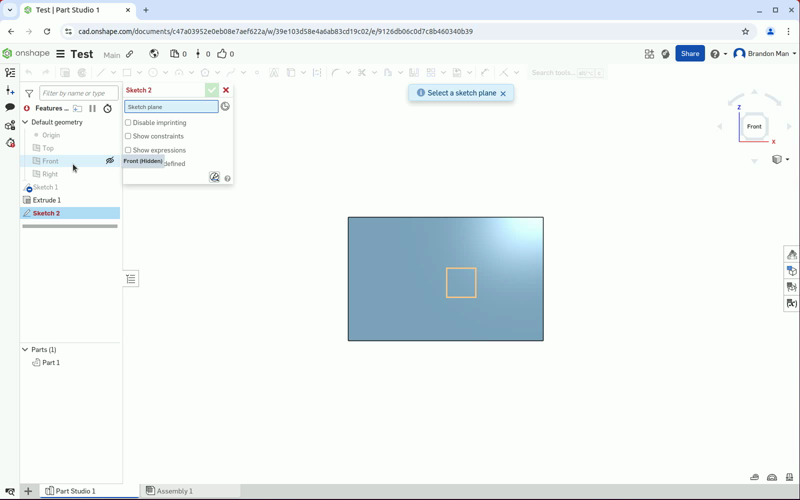
click(73, 163)
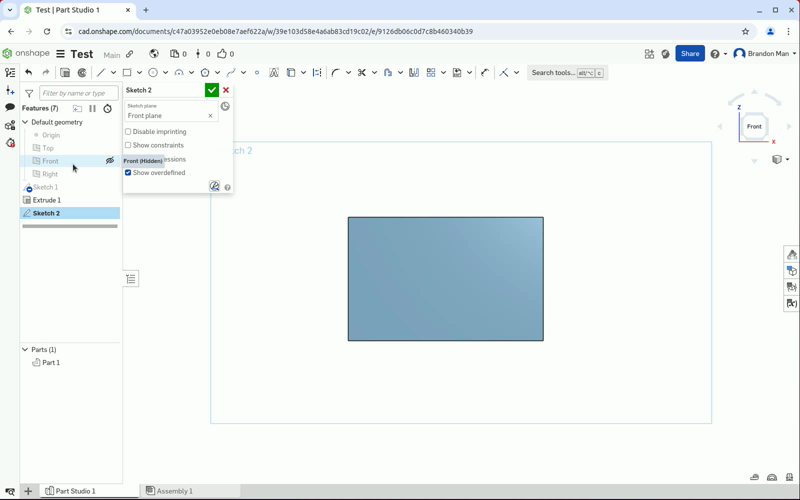
mouse_move(73, 352)
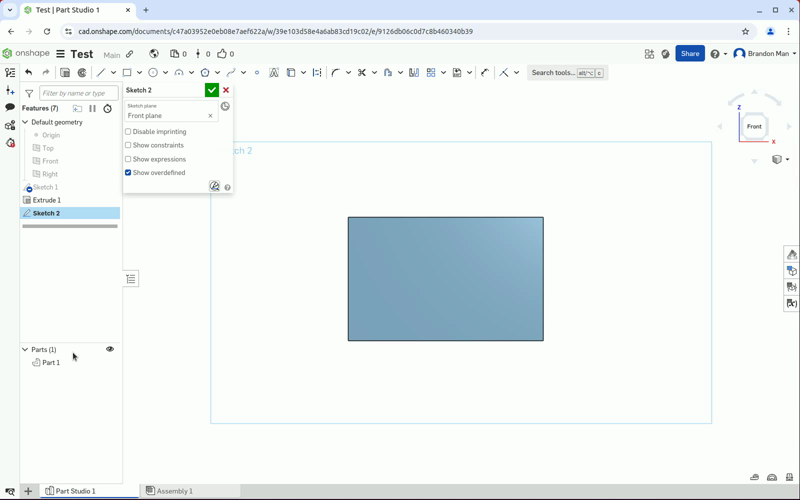
key(y)
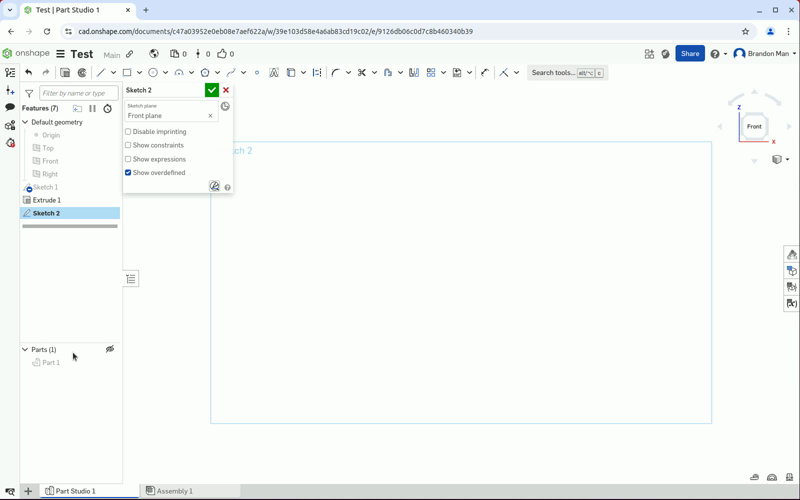
key(l)
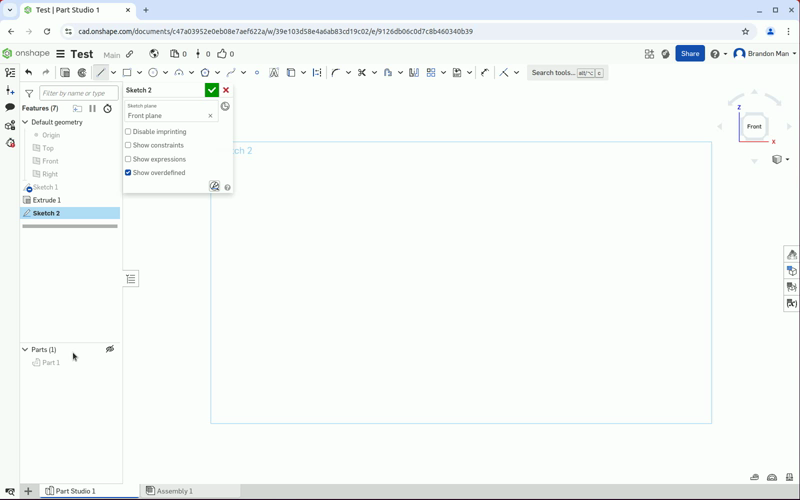
key_down(shift)
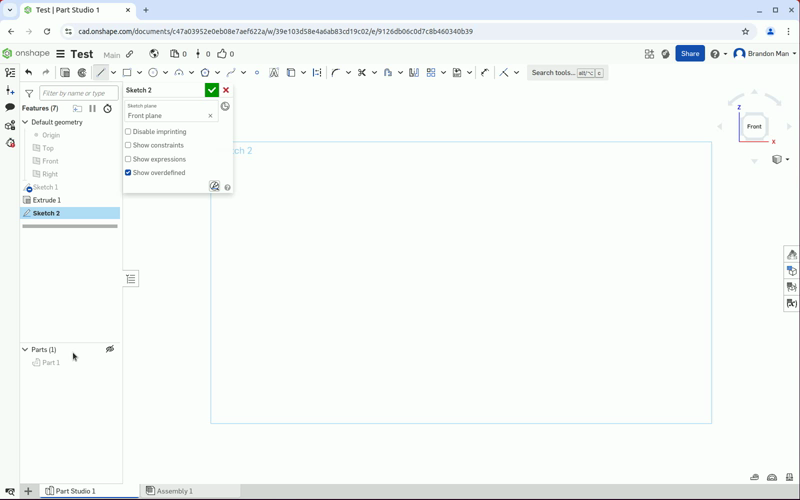
mouse_move(348, 340)
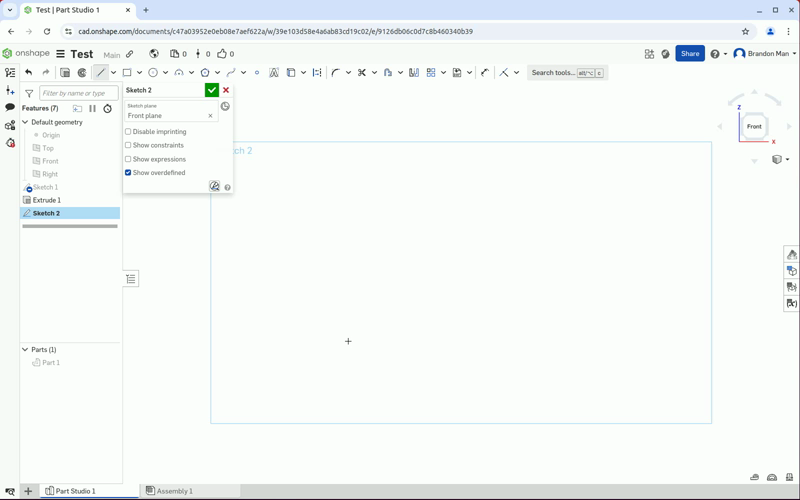
click(348, 340)
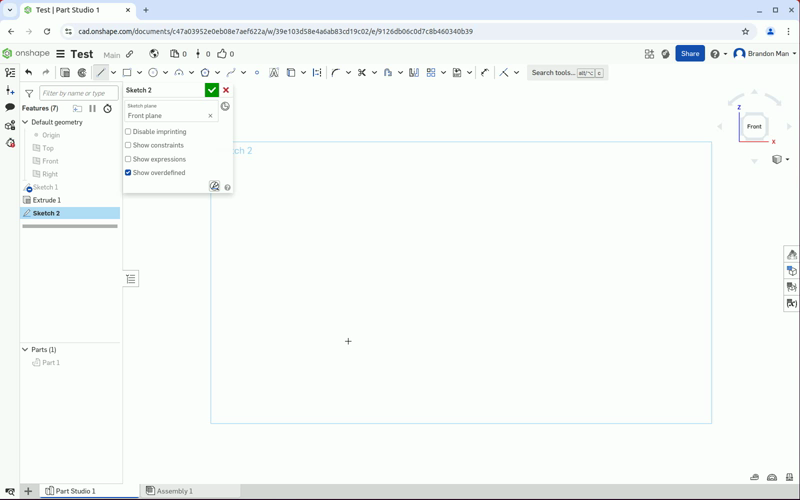
key_up(shift)
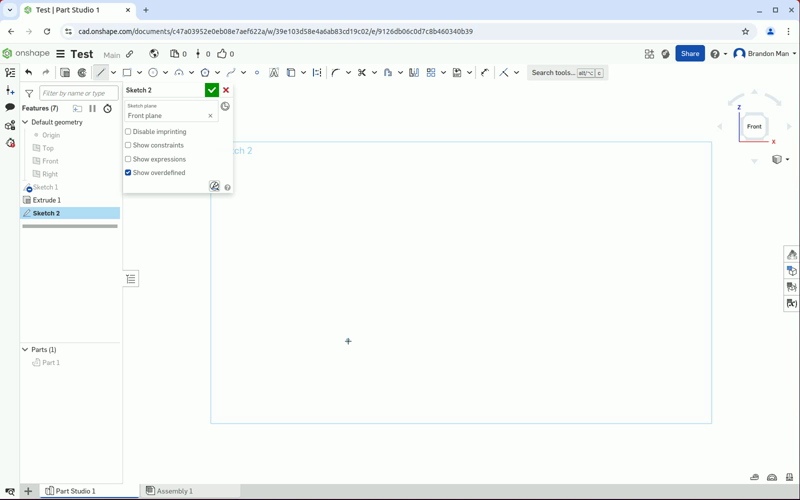
key_down(shift)
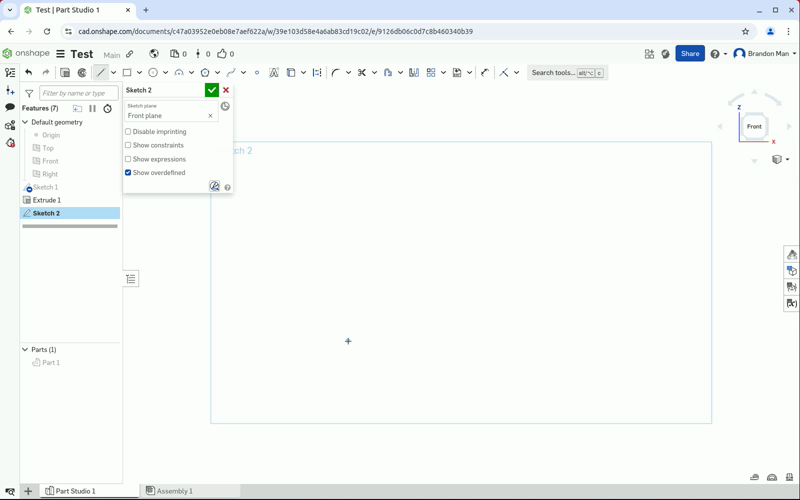
mouse_move(543, 340)
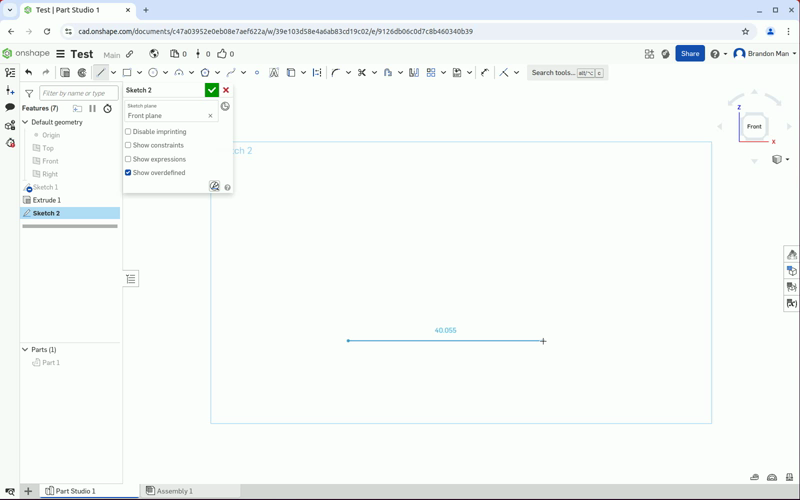
click(543, 340)
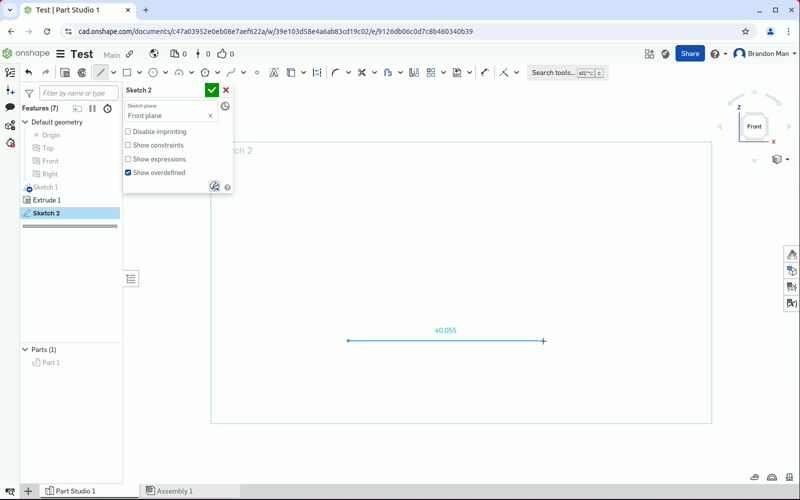
key_up(shift)
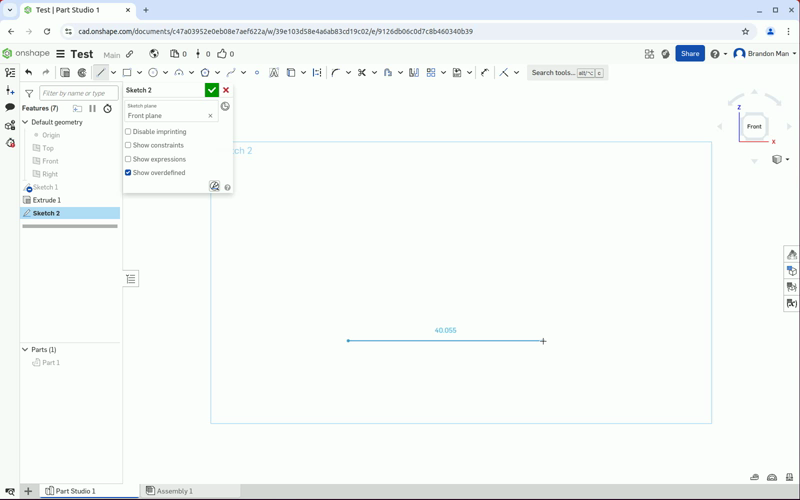
key_down(shift)
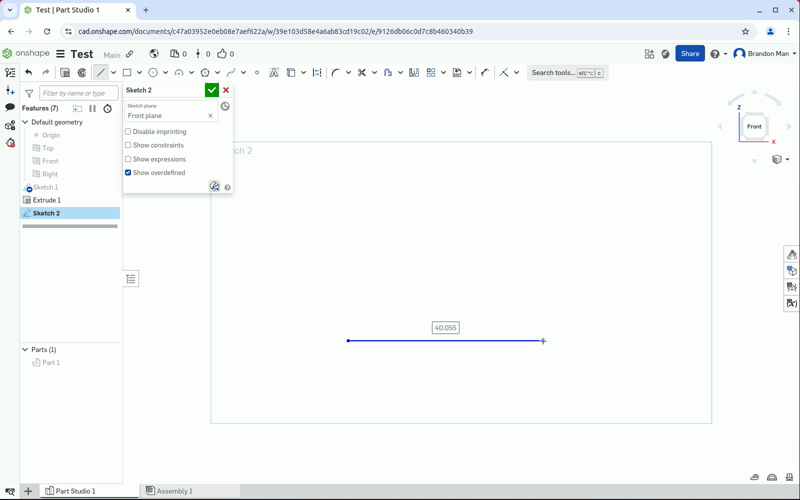
mouse_move(543, 217)
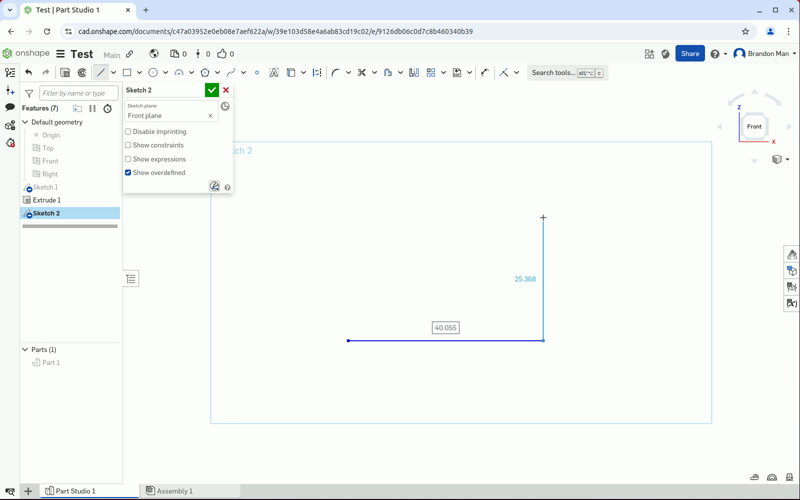
click(543, 217)
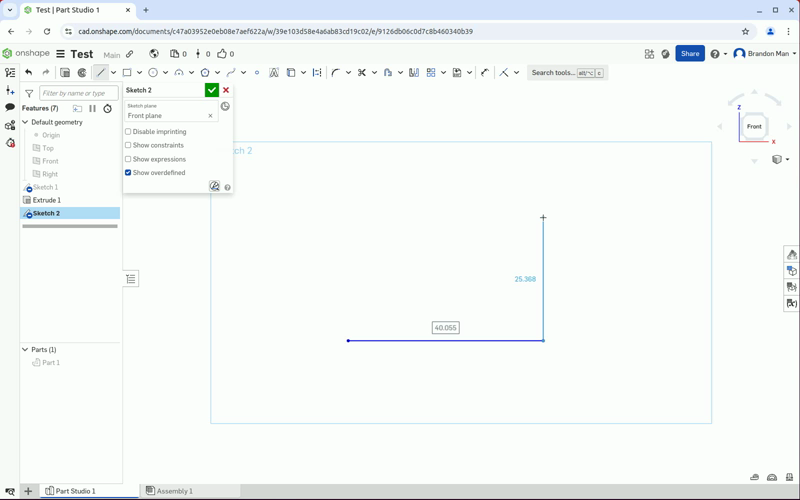
key_up(shift)
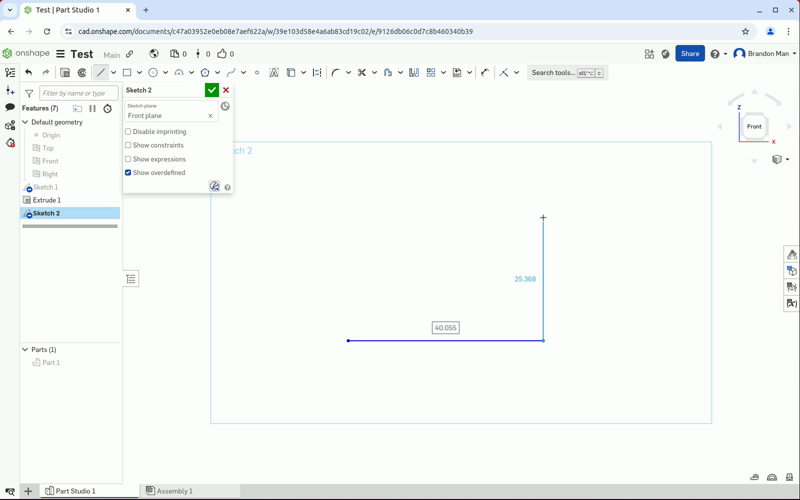
key_down(shift)
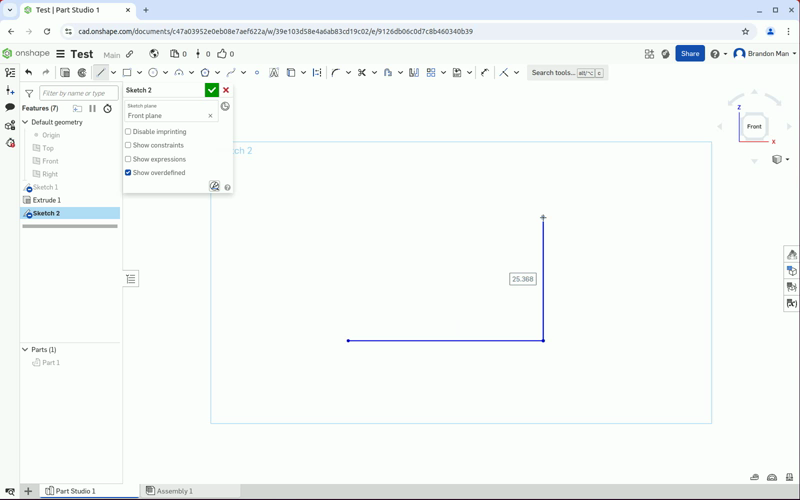
mouse_move(348, 217)
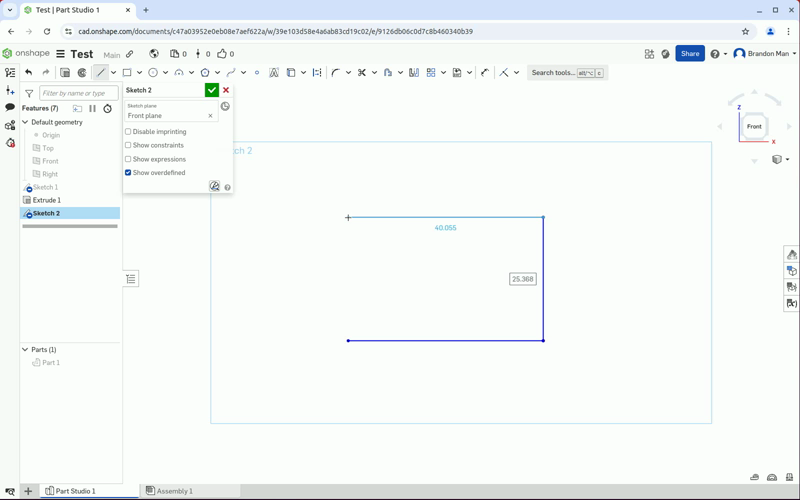
click(348, 217)
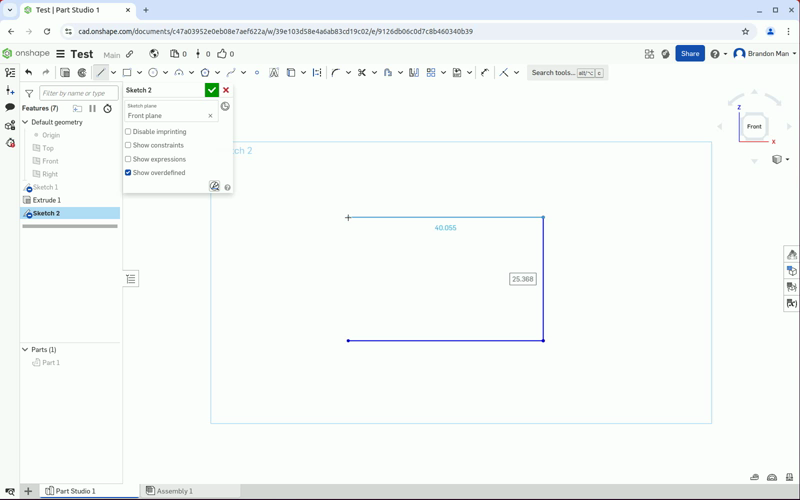
key_up(shift)
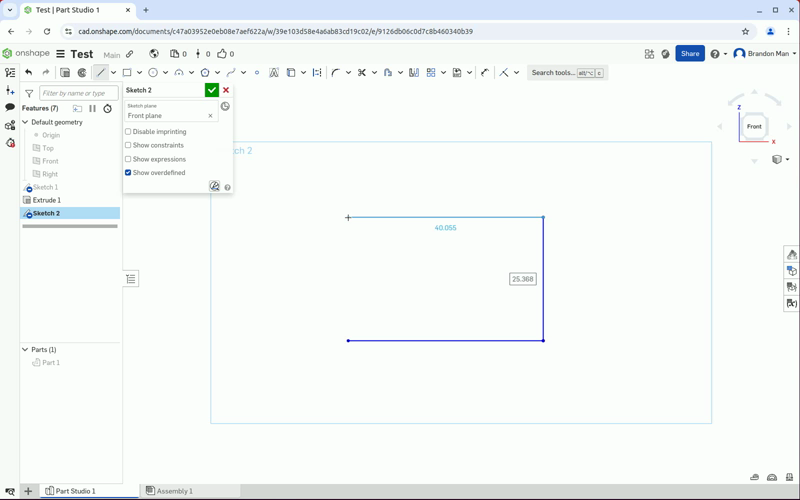
key_down(shift)
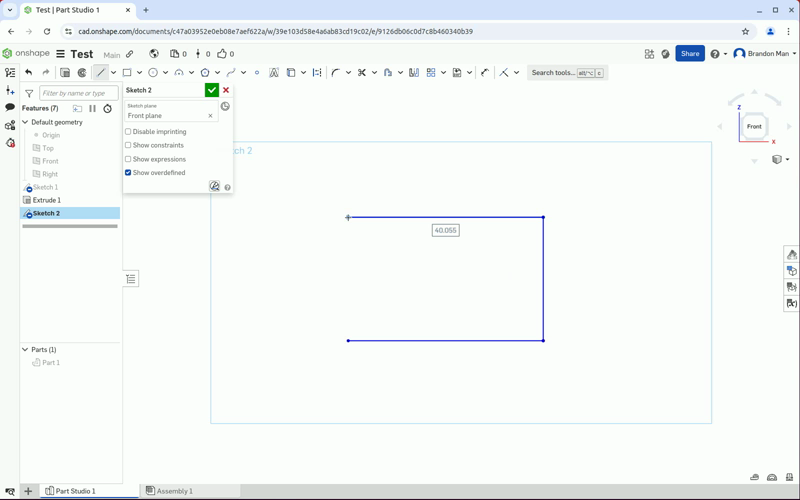
mouse_move(348, 340)
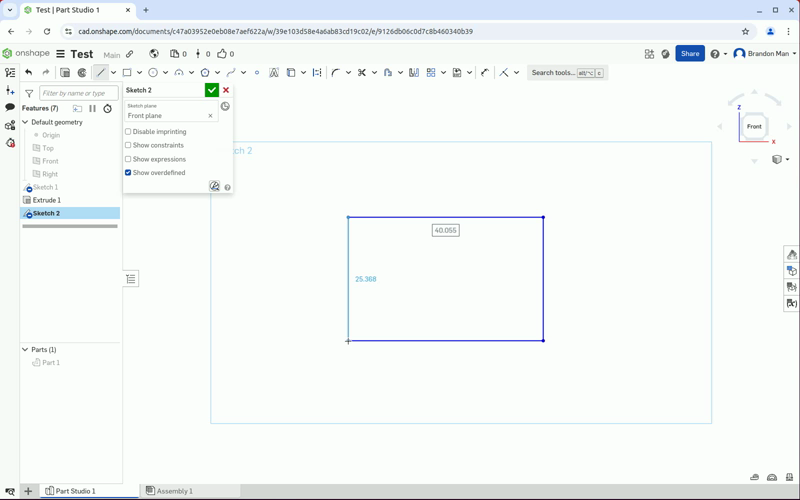
key_up(shift)
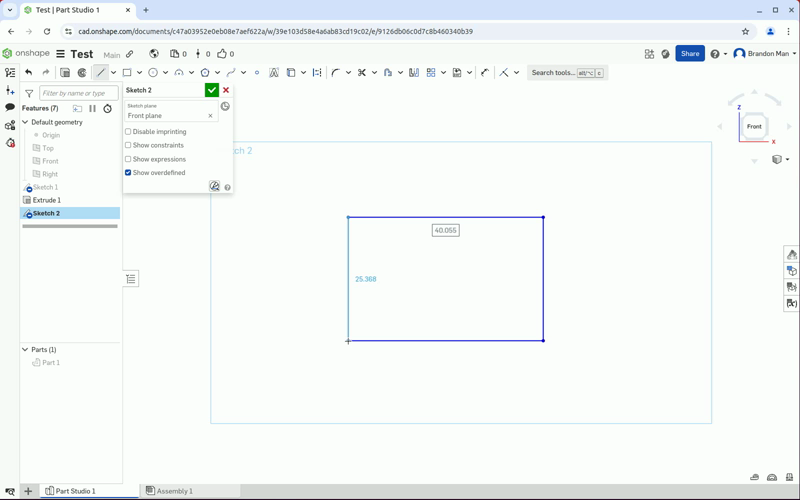
click(348, 340)
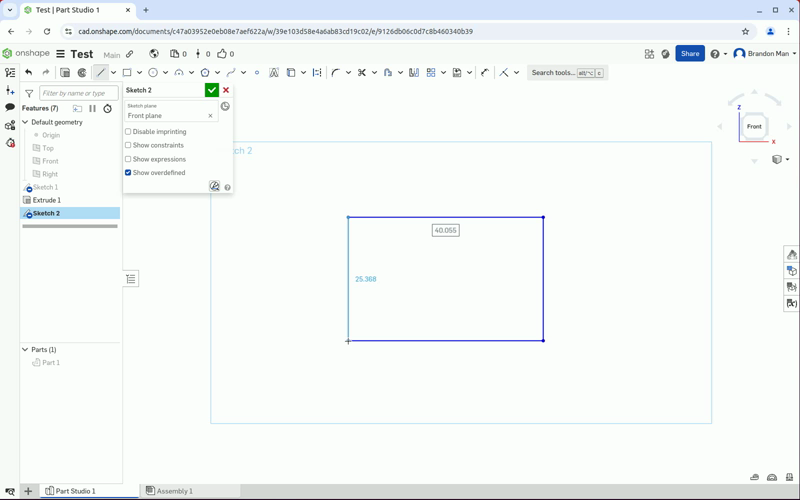
key(esc)
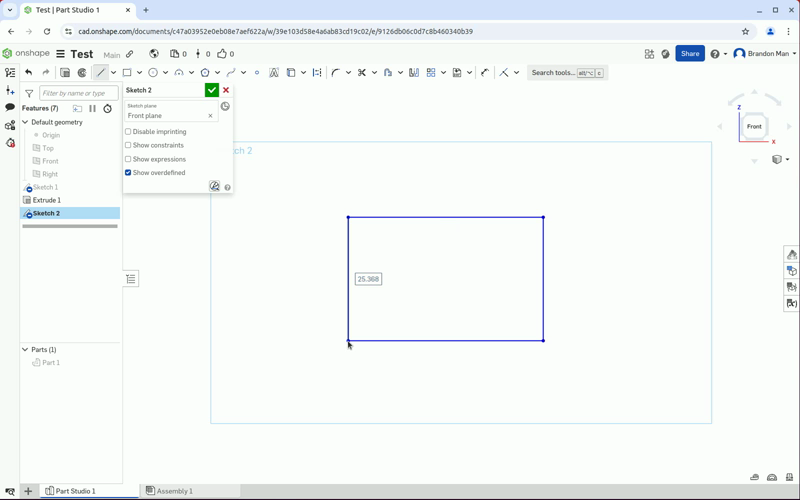
mouse_move(506, 237)
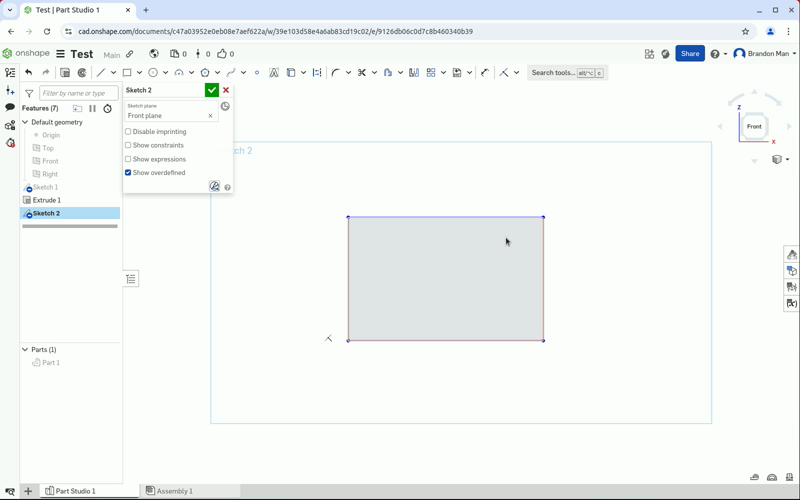
click(506, 237)
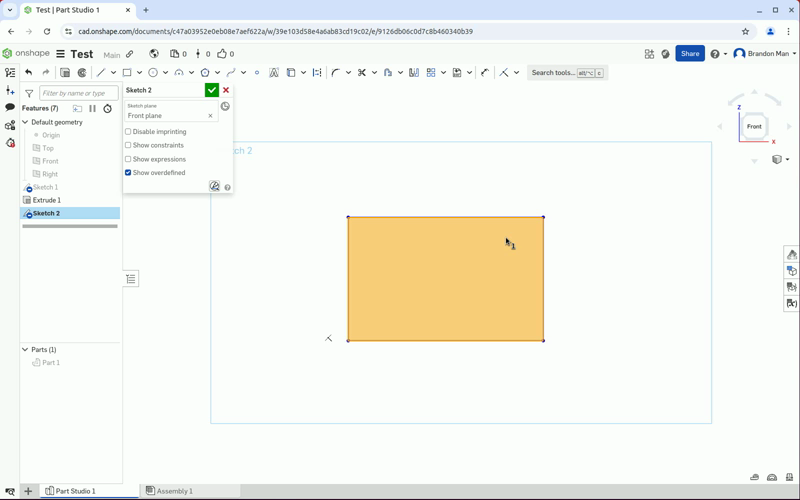
mouse_move(73, 352)
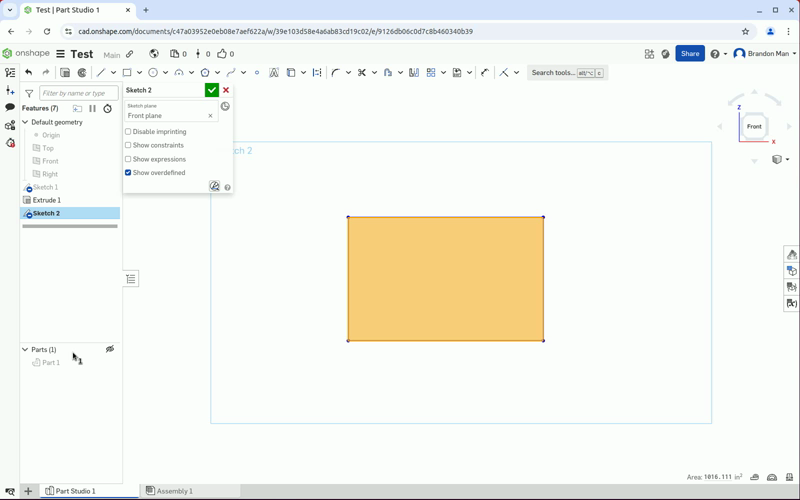
key(shift+y)
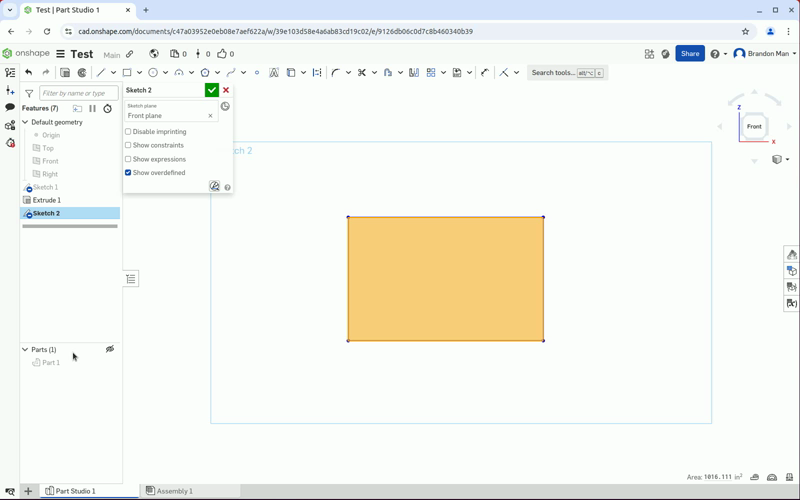
key(shift+e)
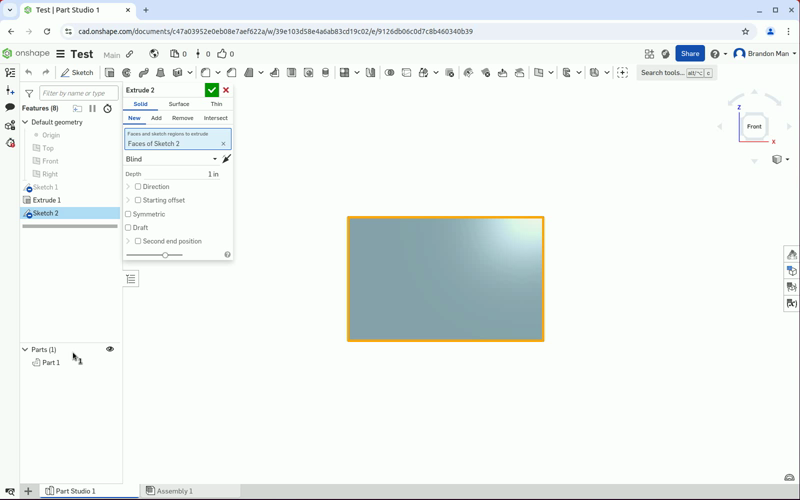
mouse_move(143, 106)
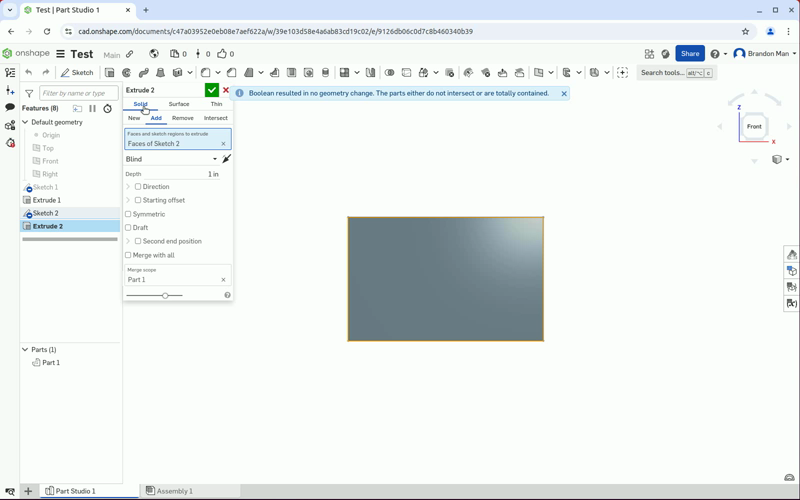
click(143, 106)
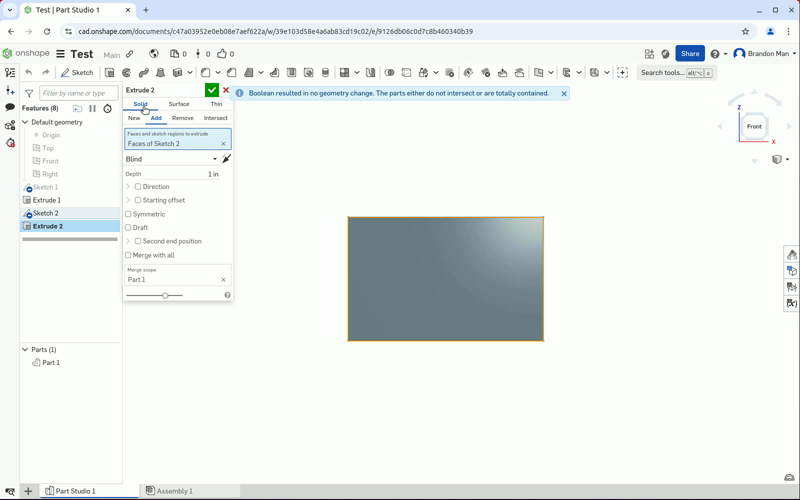
mouse_move(137, 120)
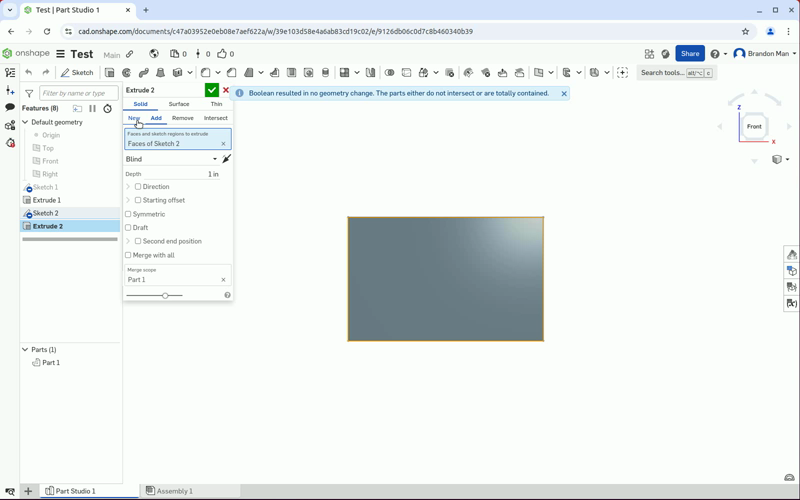
click(137, 120)
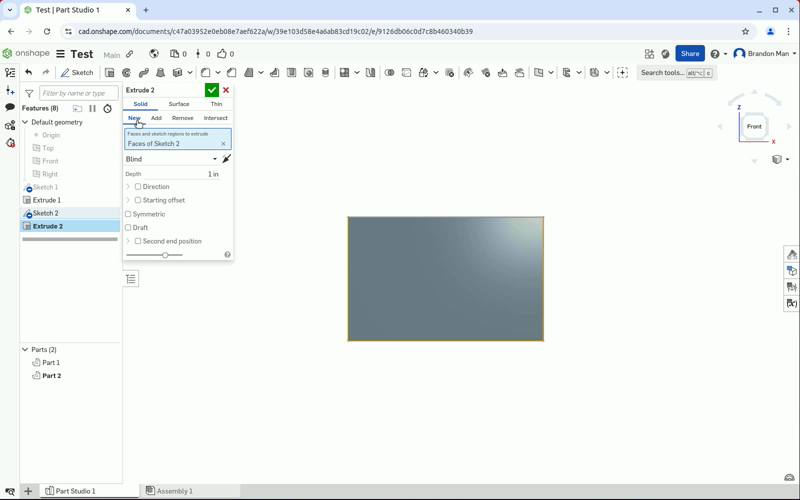
key(tab, 4)
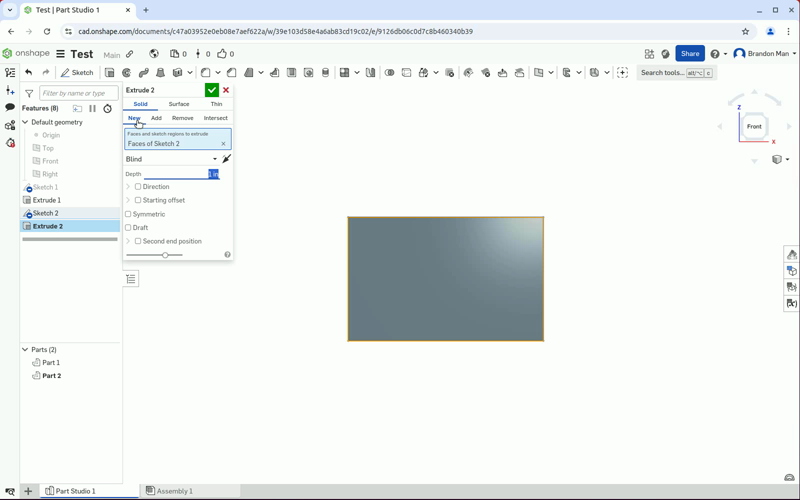
text(10.351)
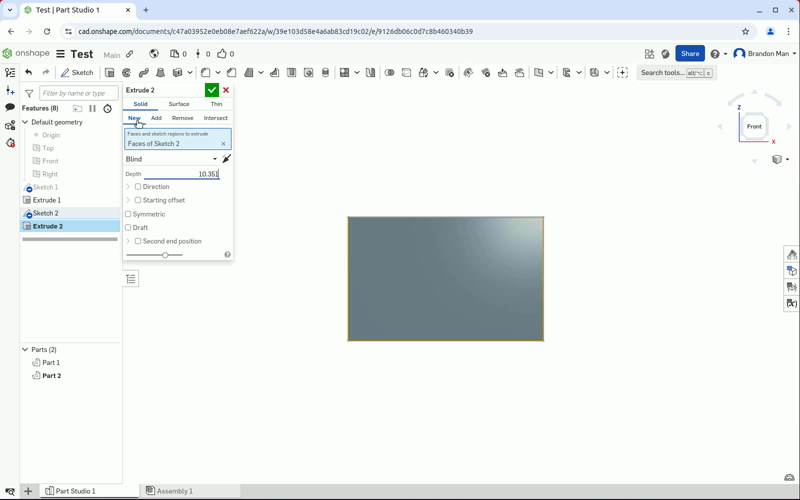
key(enter)
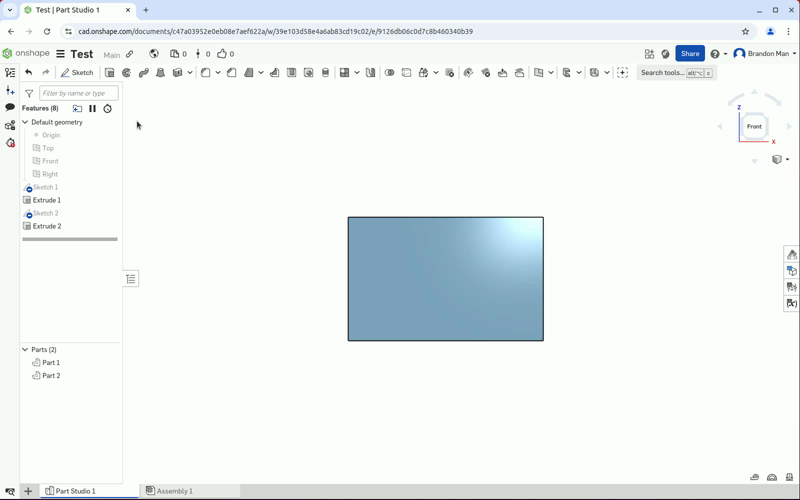
key(shift+h)
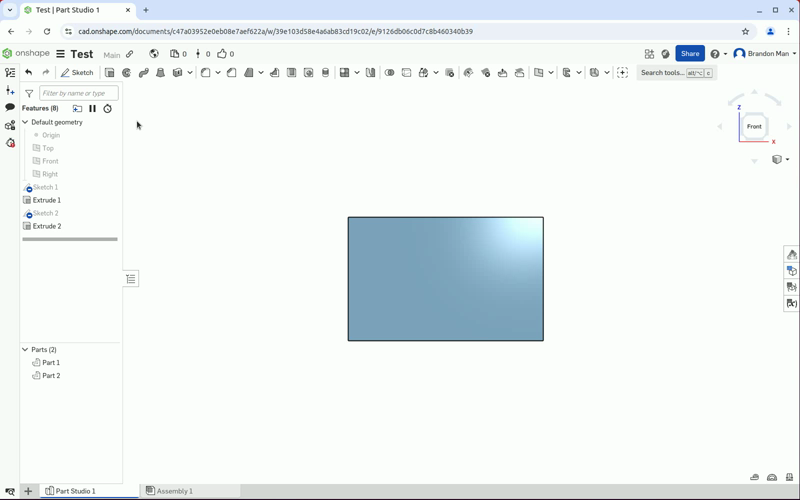
key(shift+h)
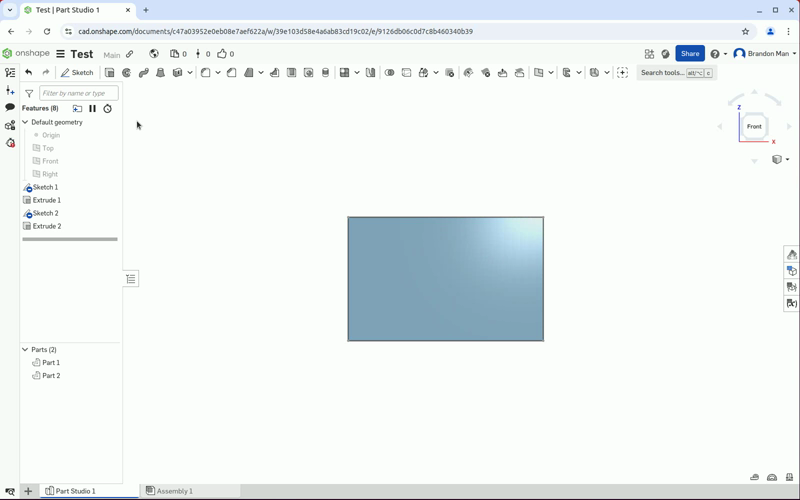
key(shift+7)
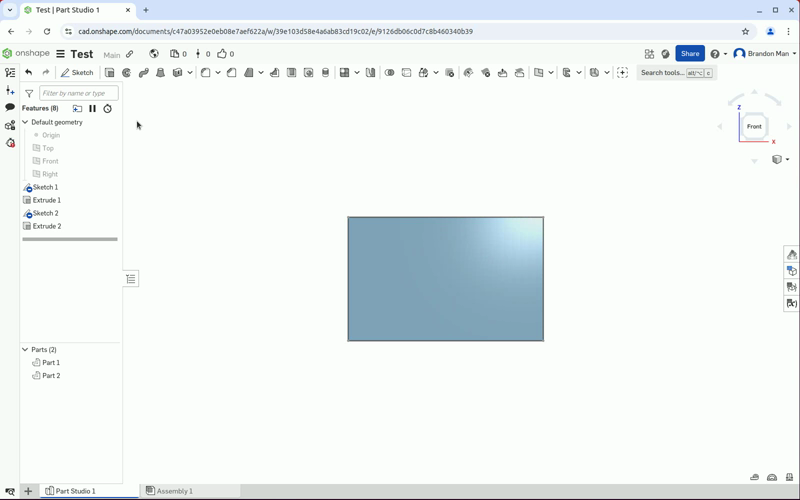
key(left, 2)
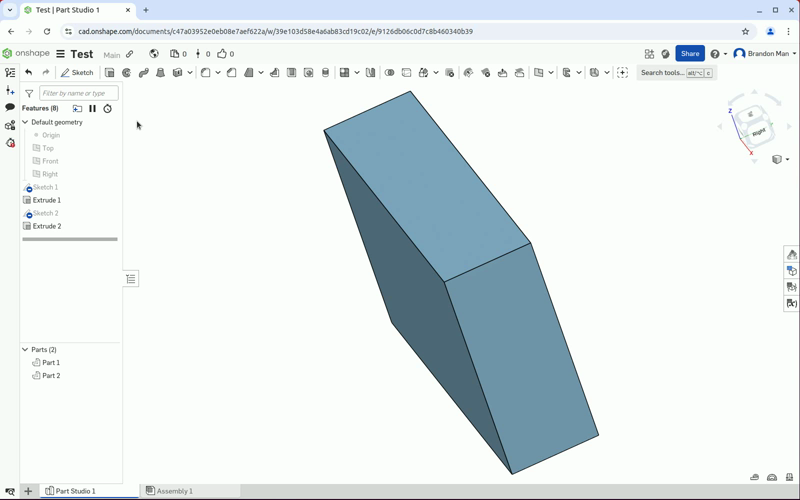
key(down, 2)
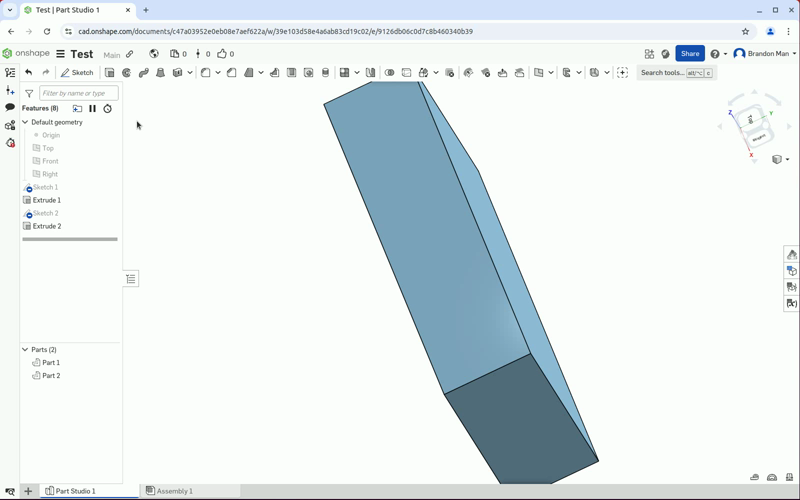
key(up, 2)
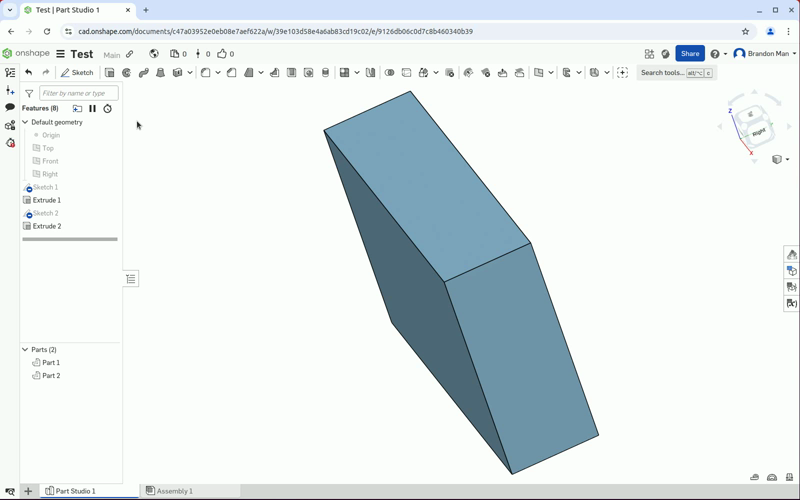
key(right, 2)
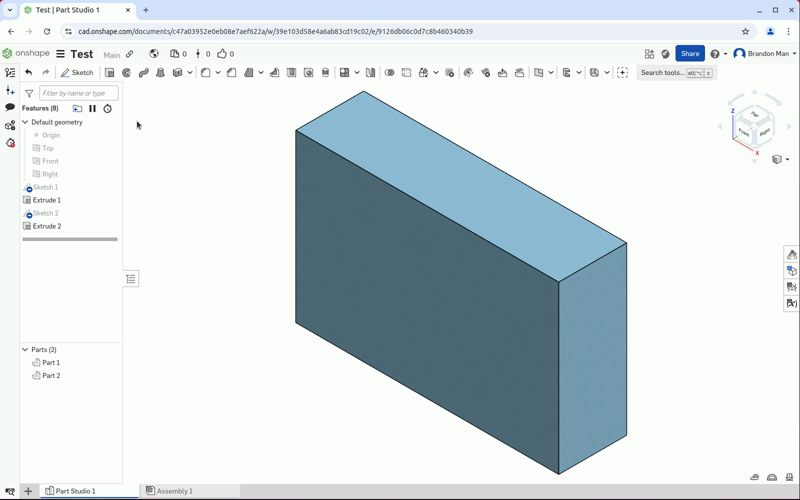
mouse_move(73, 189)
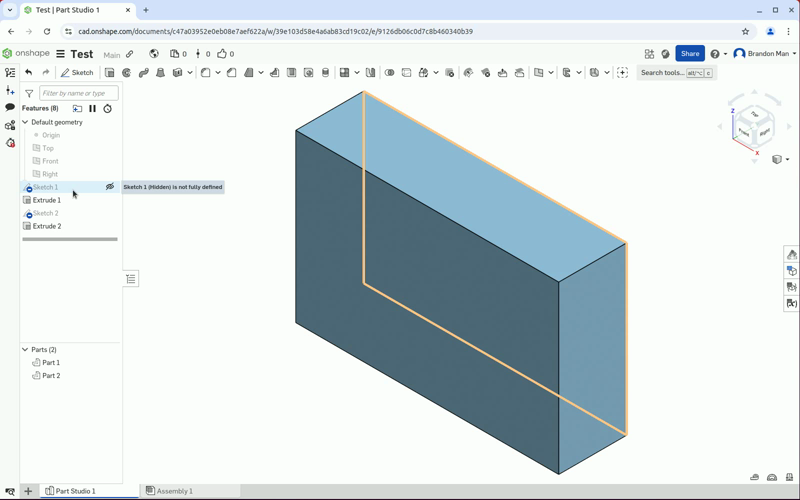
click(73, 189)